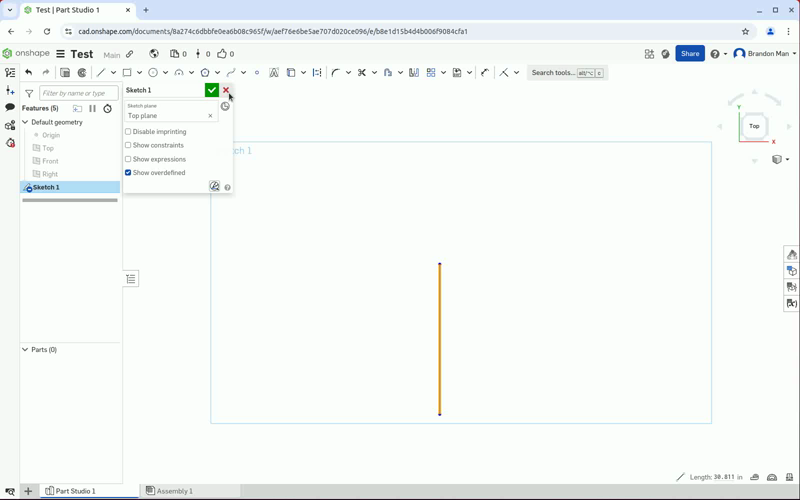
key(shift+h)
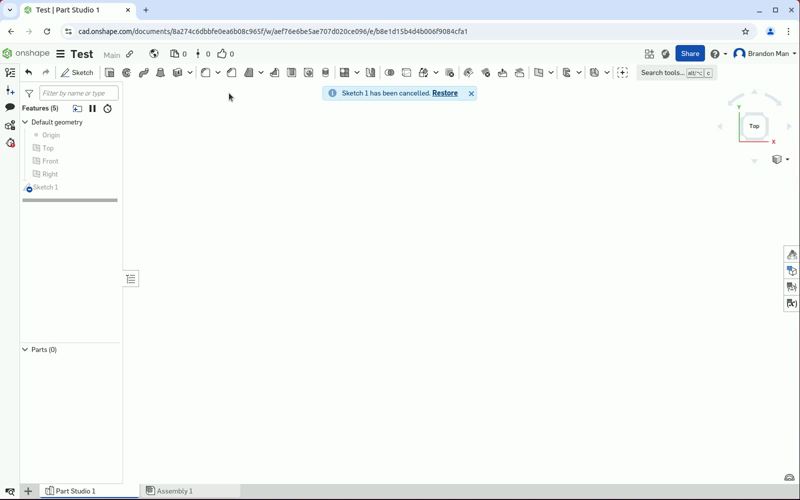
mouse_move(73, 352)
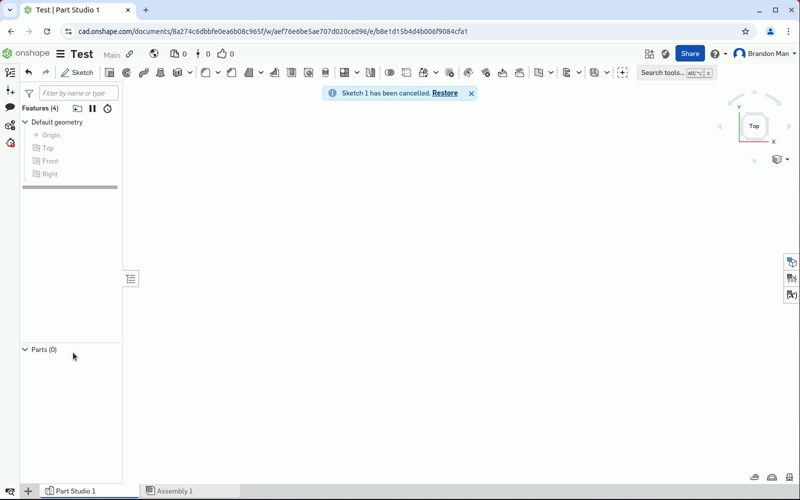
key(y)
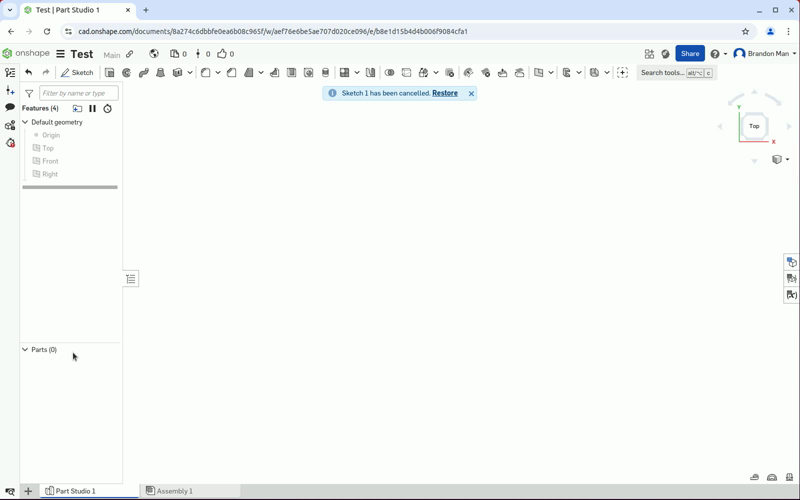
key(shift+p)
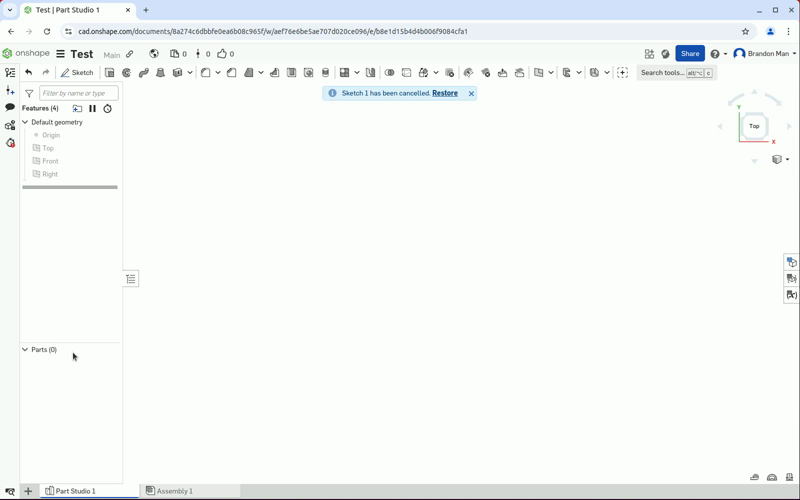
key(space)
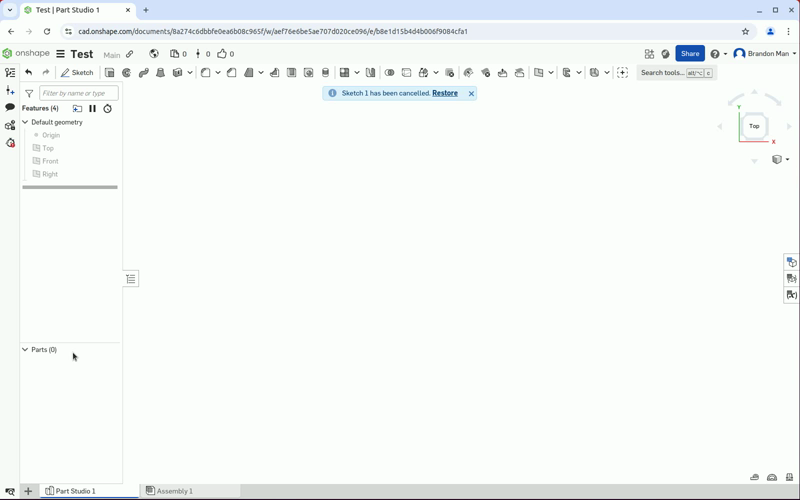
key_down(shift)
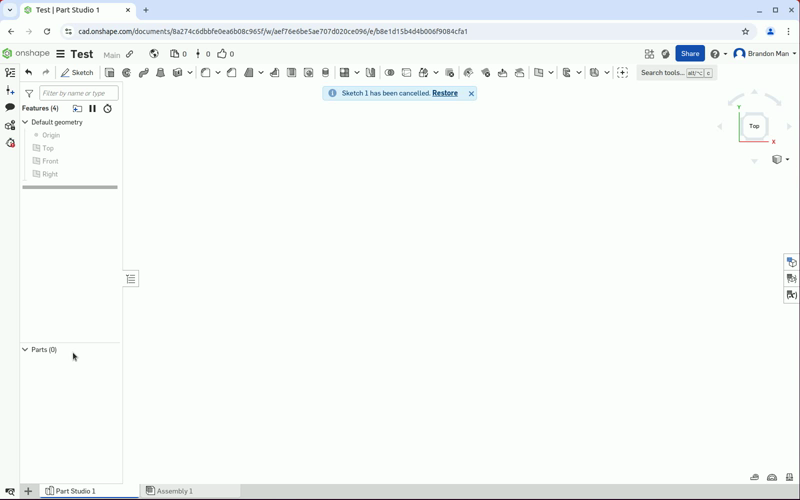
key(up)
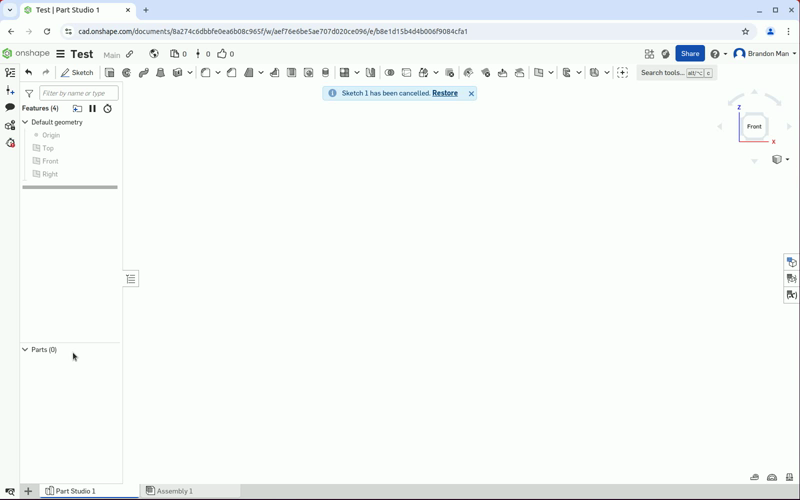
key_up(shift)
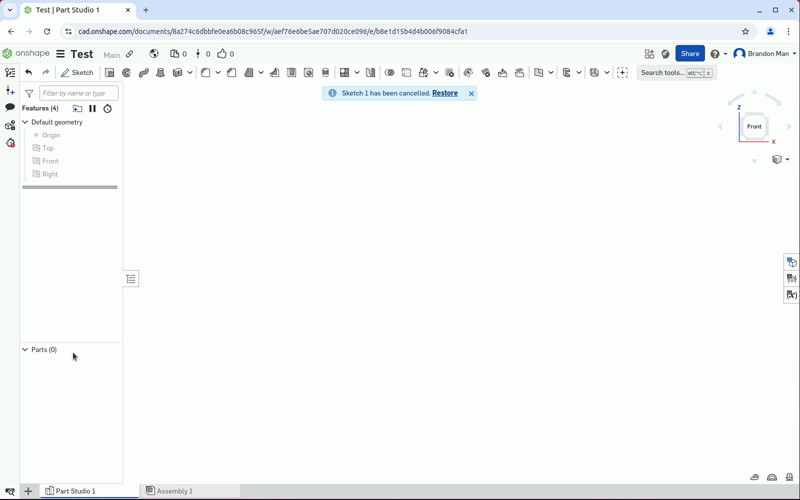
mouse_move(73, 352)
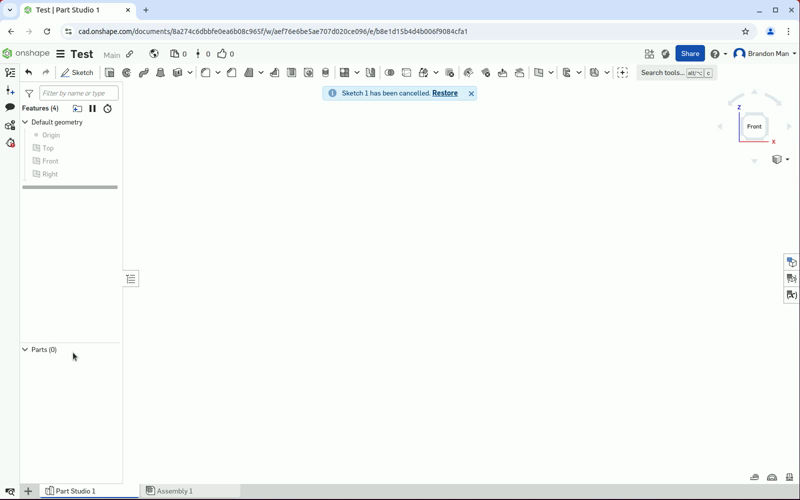
key(shift+y)
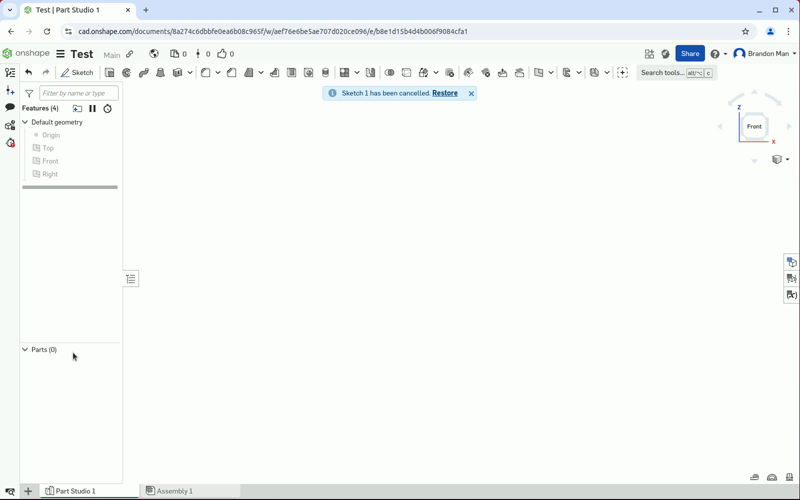
key(shift+s)
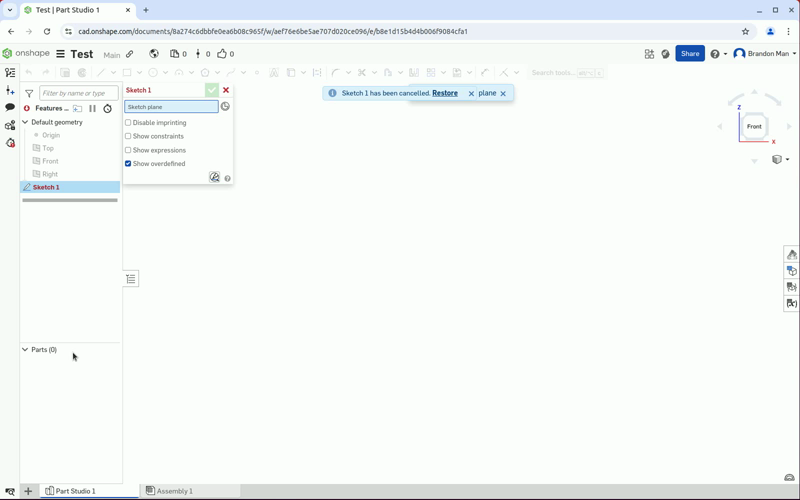
mouse_move(73, 163)
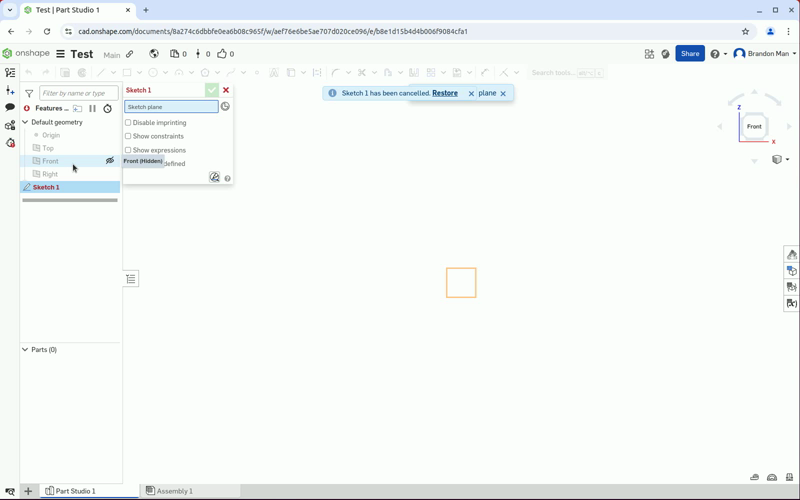
click(73, 163)
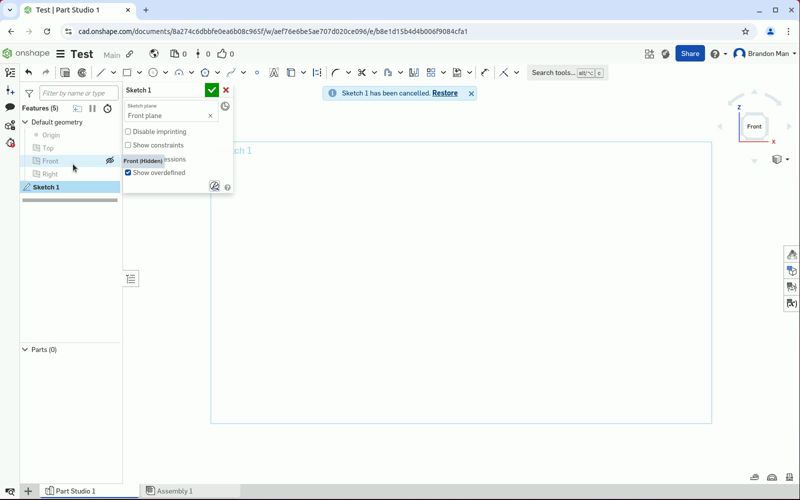
mouse_move(73, 352)
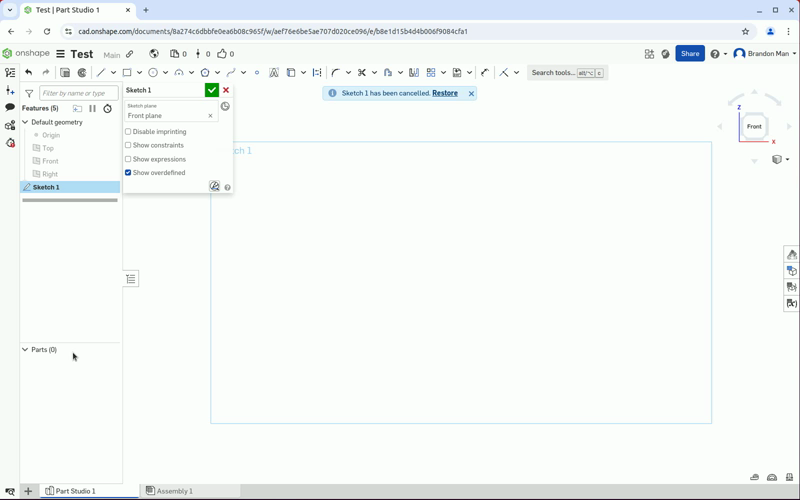
key(y)
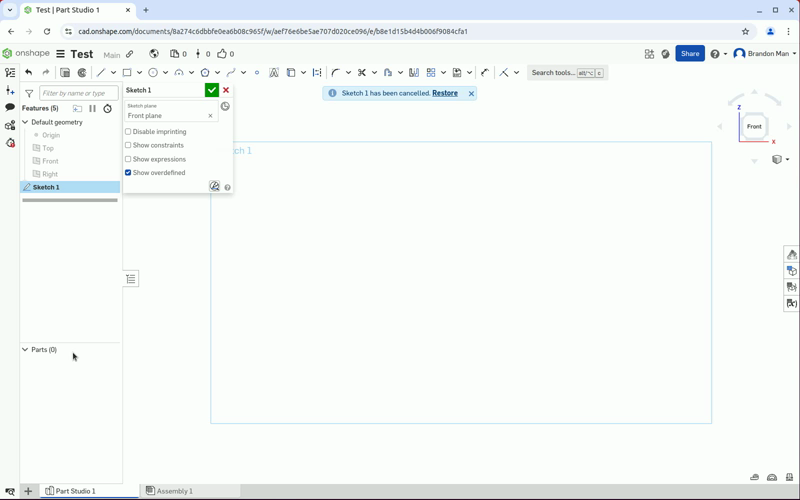
key(l)
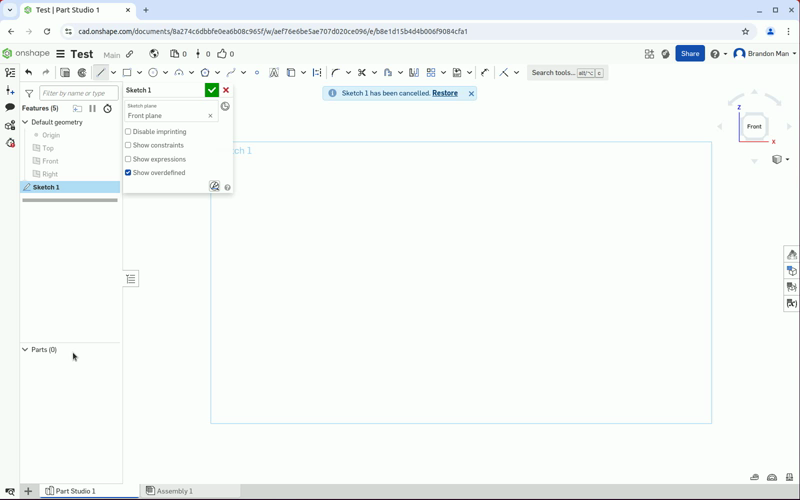
key_down(shift)
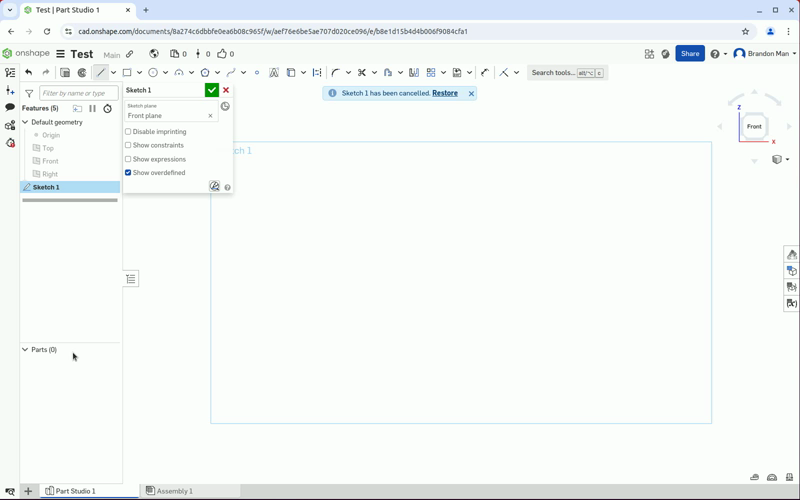
mouse_move(409, 322)
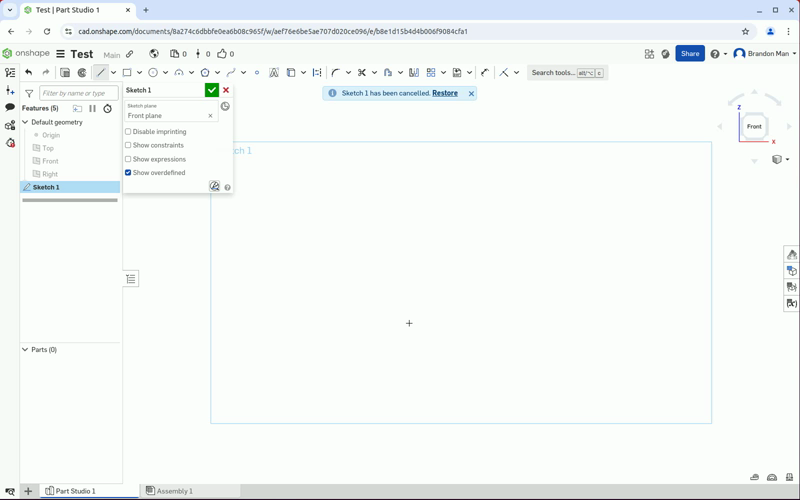
click(409, 322)
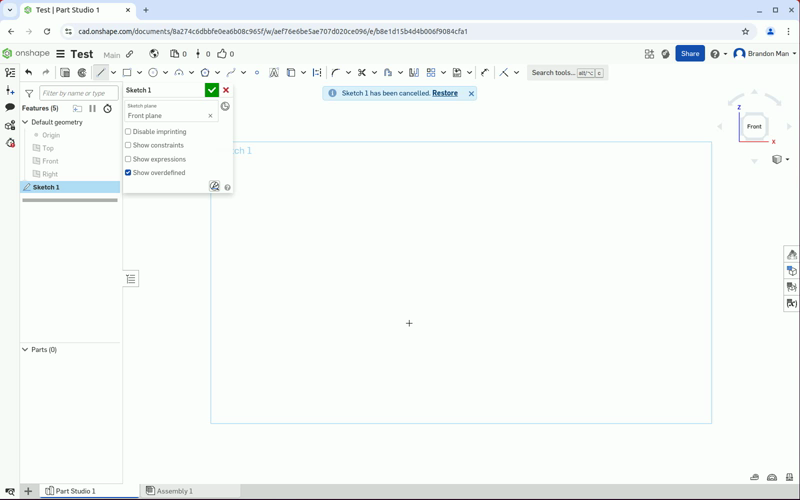
key_up(shift)
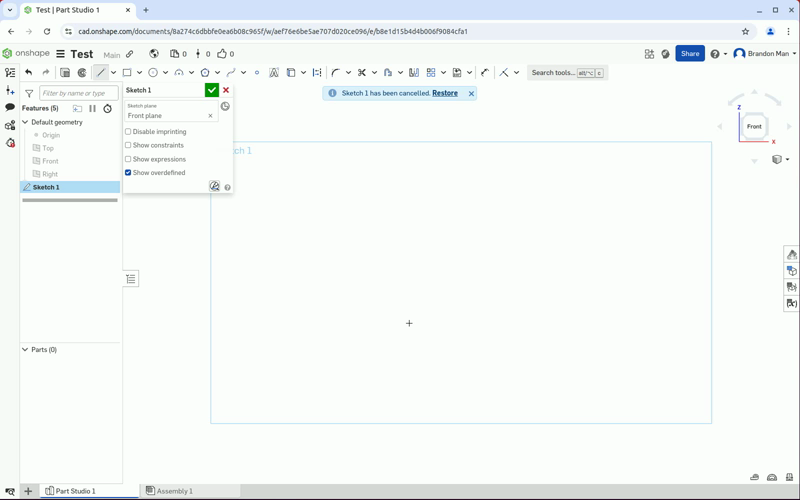
key_down(shift)
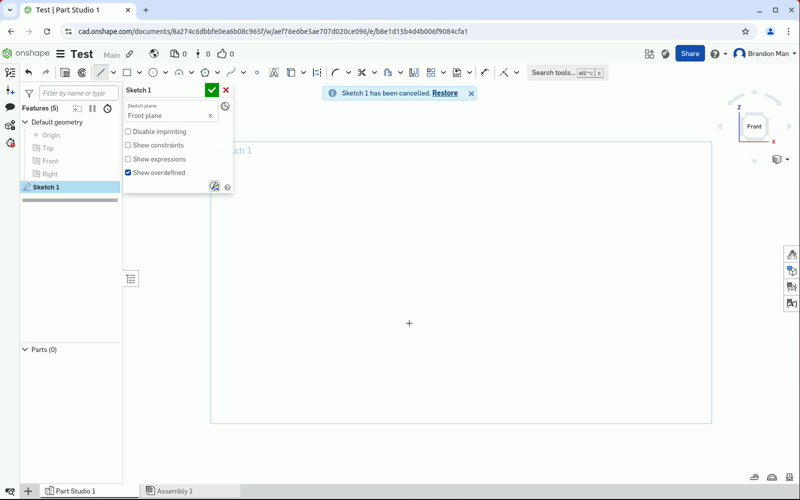
mouse_move(521, 322)
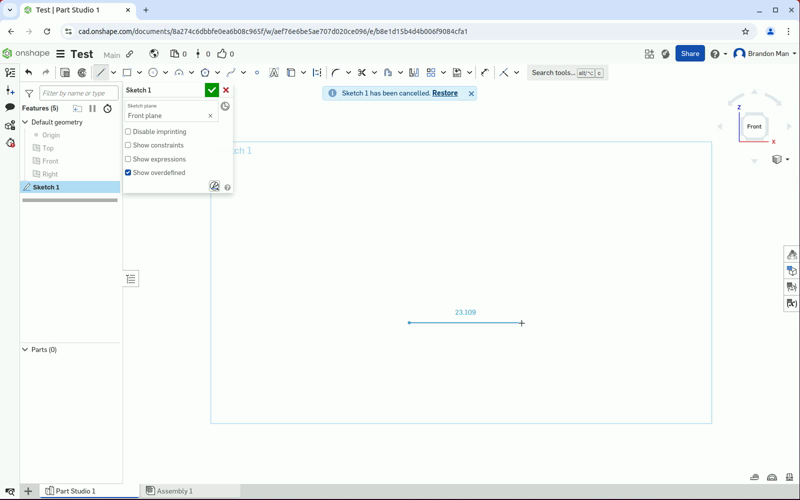
click(521, 322)
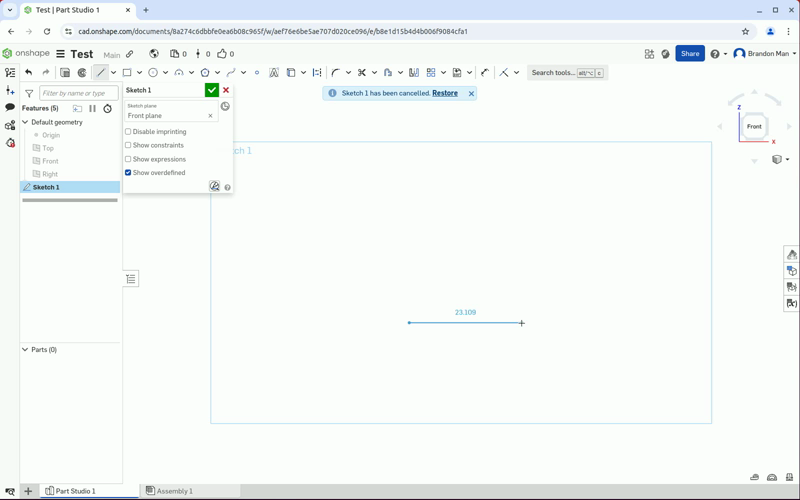
key_up(shift)
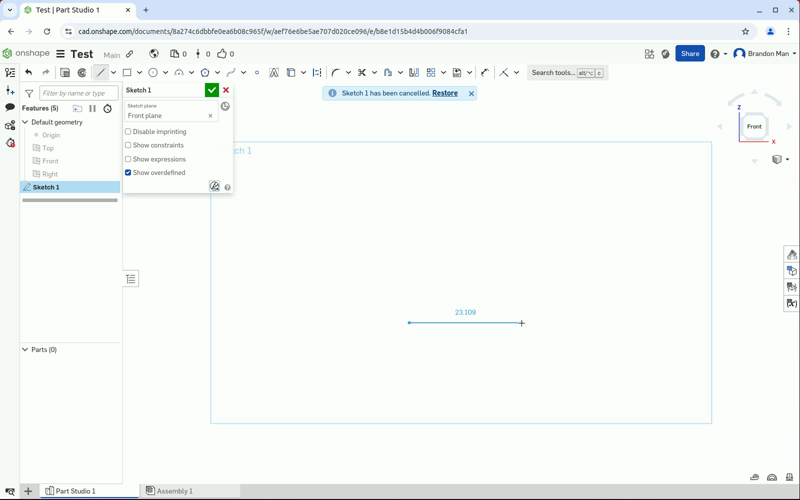
key_down(shift)
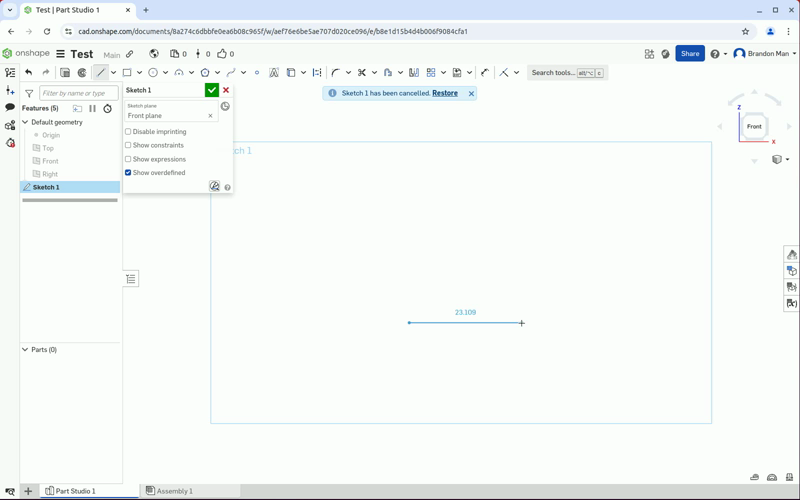
mouse_move(521, 238)
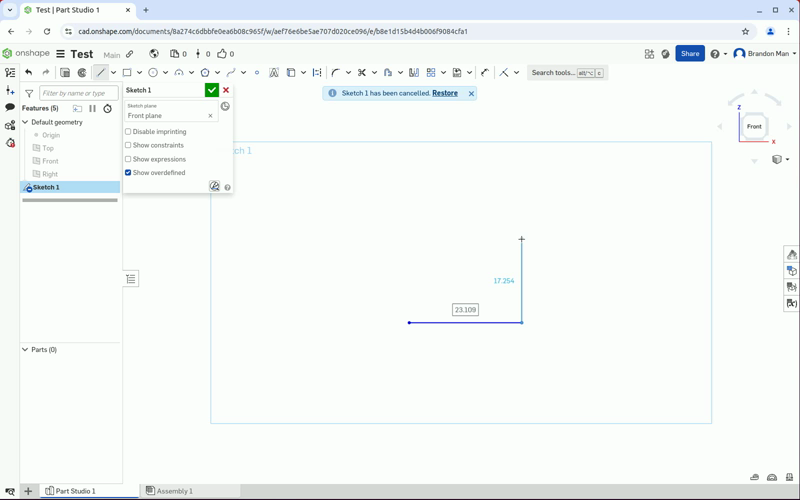
click(521, 238)
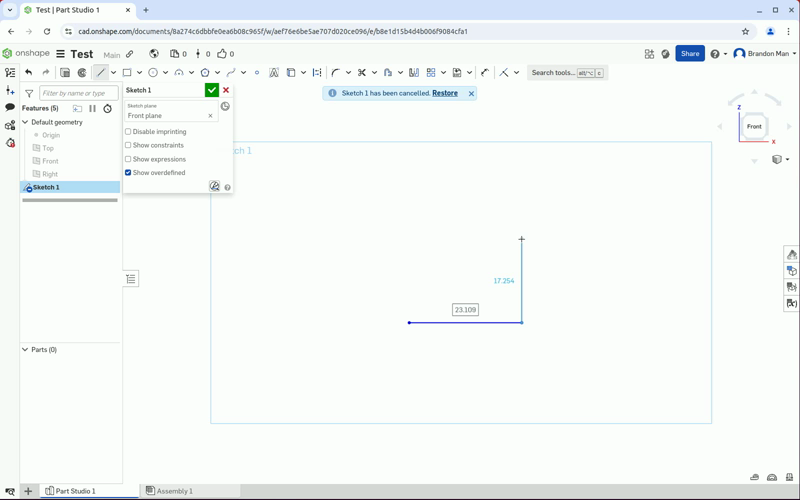
key_up(shift)
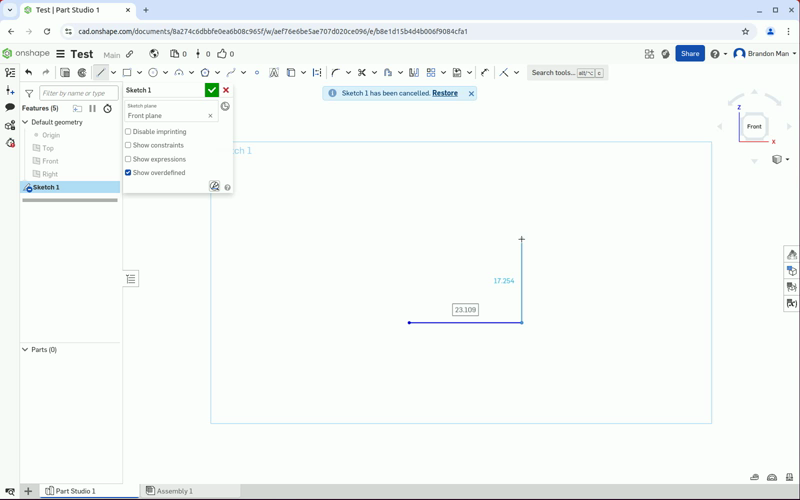
key_down(shift)
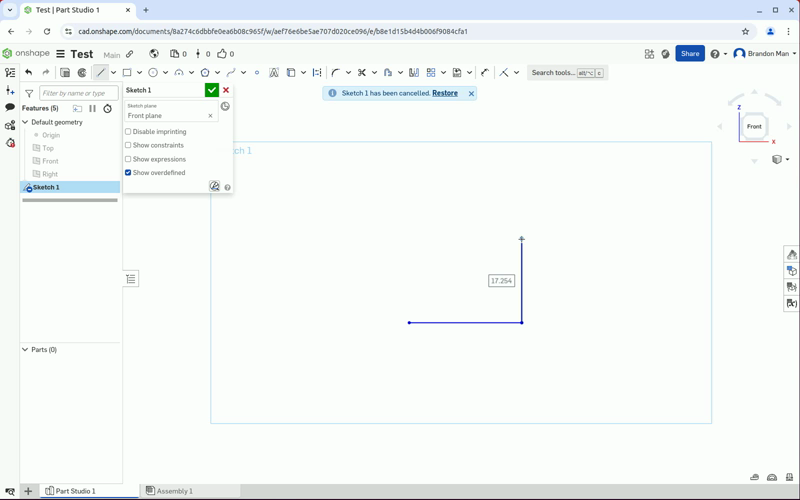
mouse_move(409, 238)
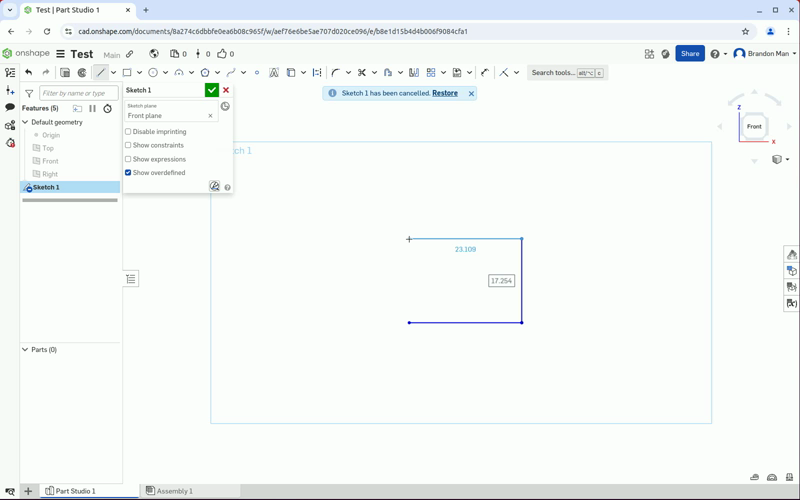
click(409, 238)
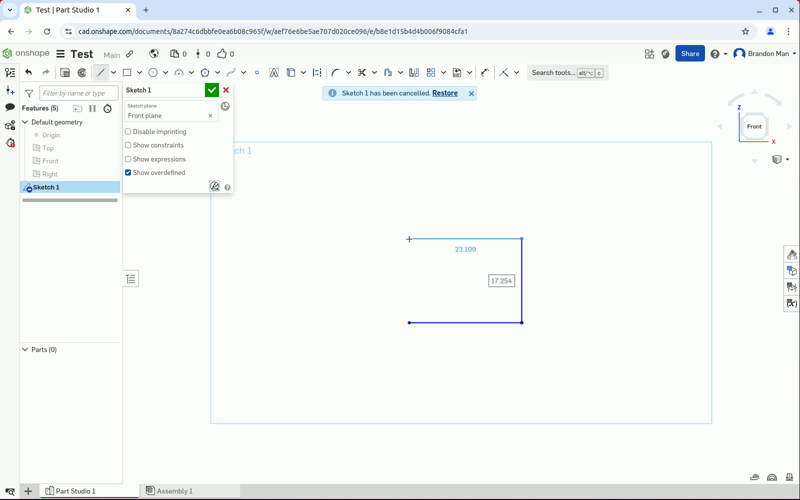
key_up(shift)
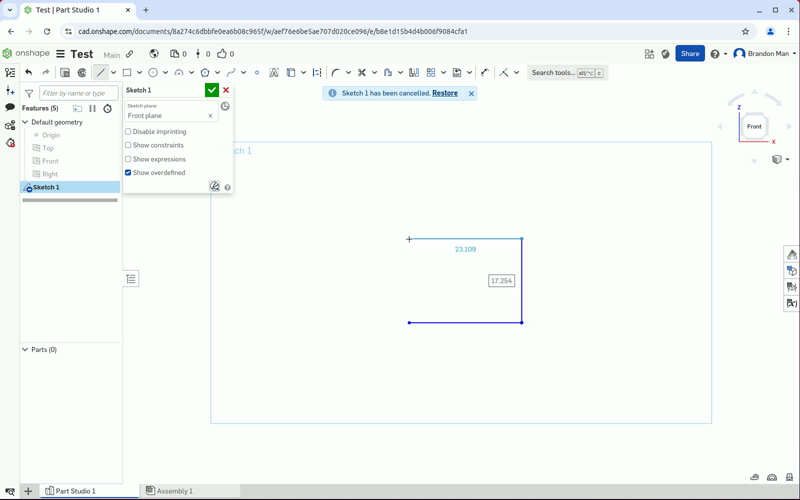
key_down(shift)
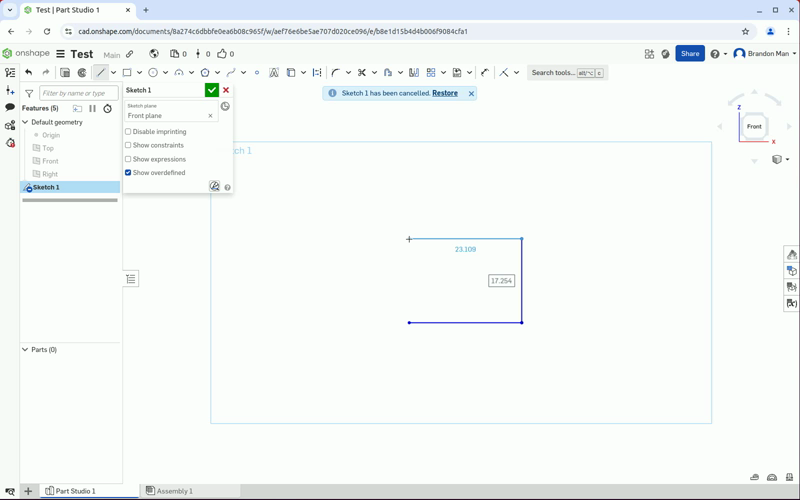
mouse_move(409, 322)
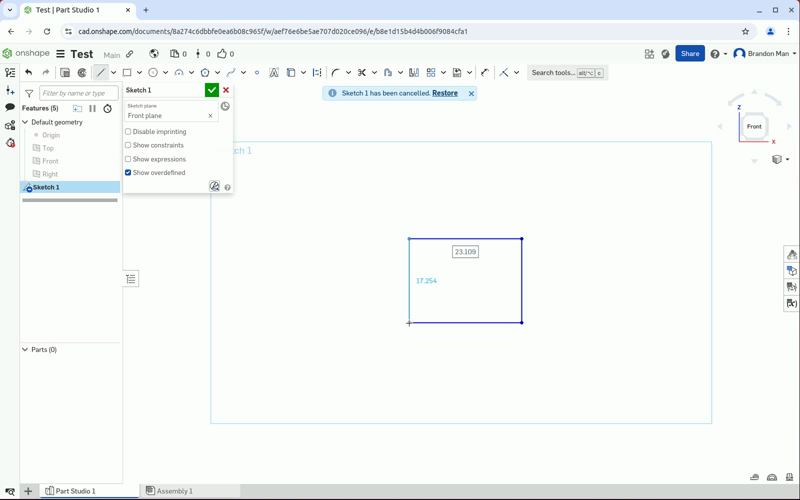
key_up(shift)
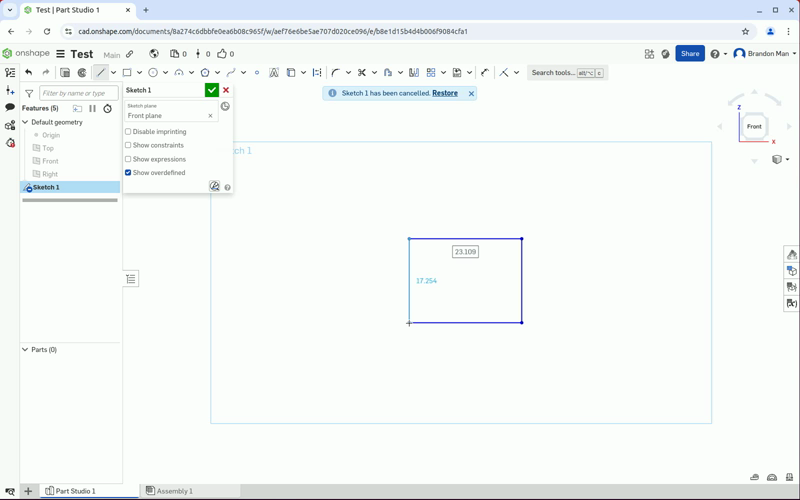
click(409, 322)
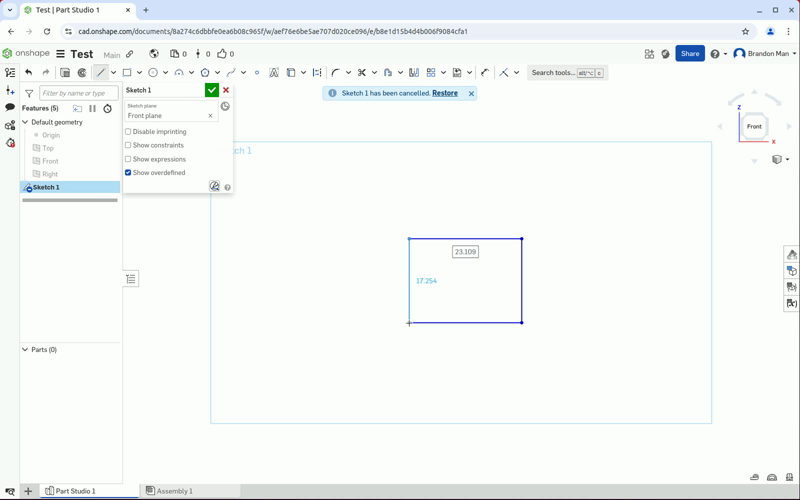
key(esc)
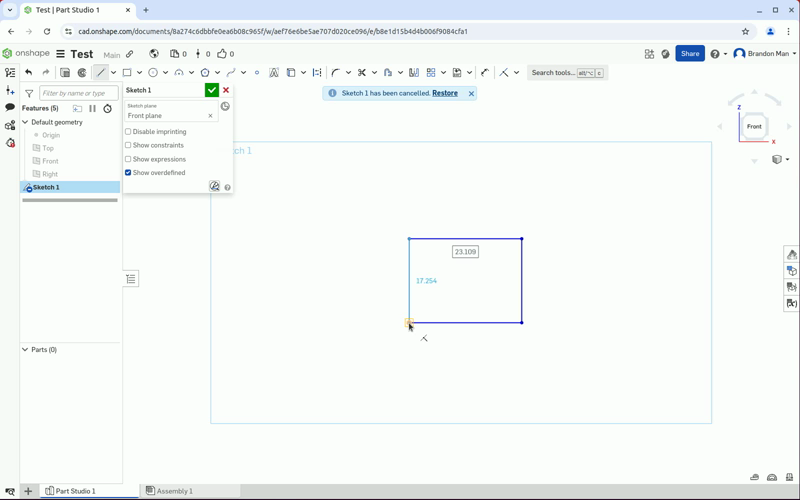
mouse_move(438, 310)
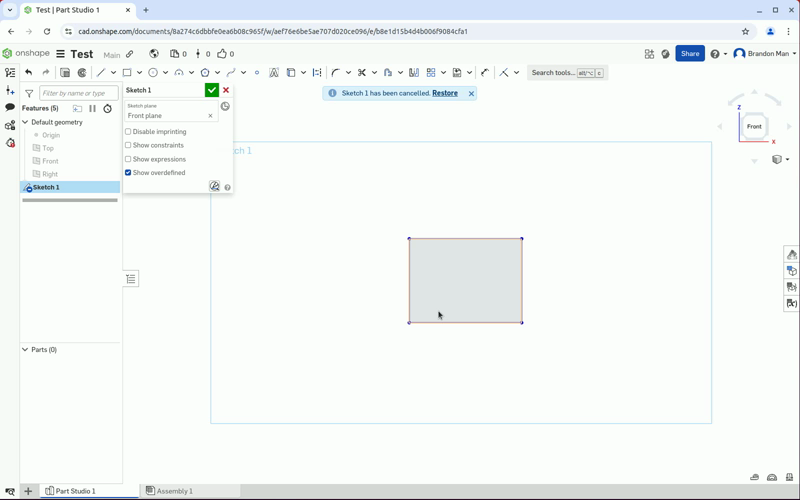
click(438, 310)
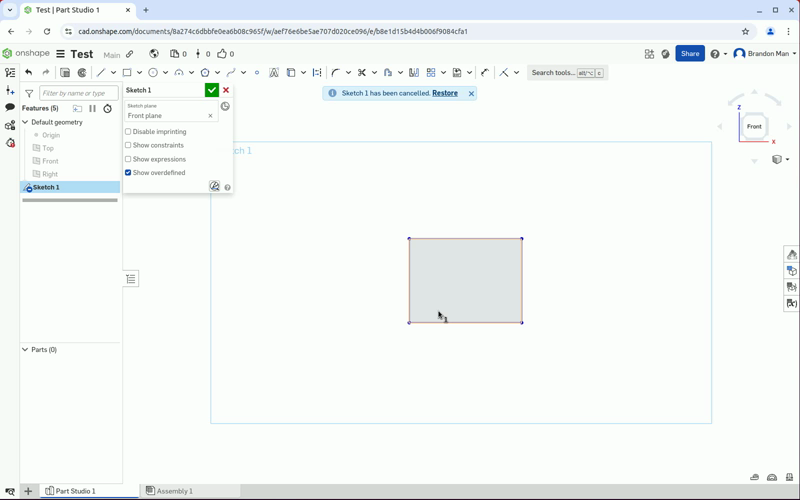
mouse_move(73, 352)
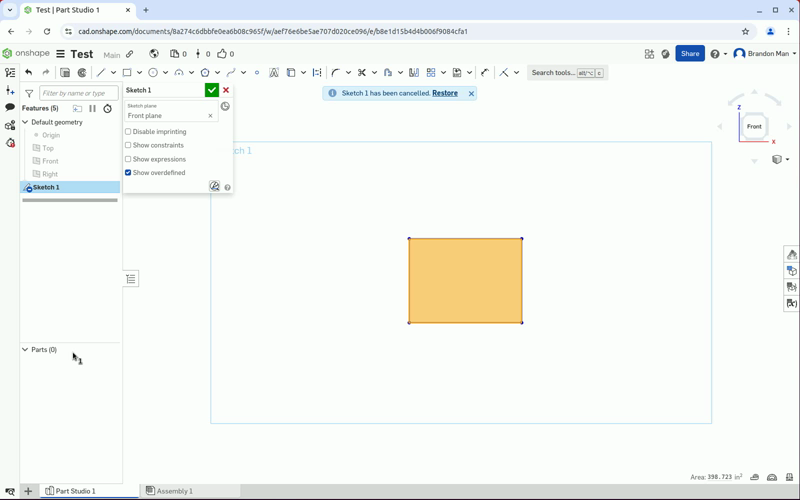
key(shift+y)
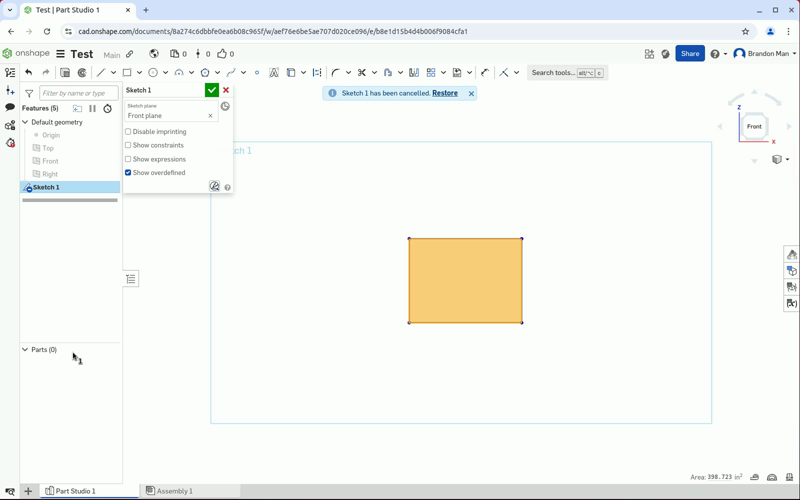
key(shift+e)
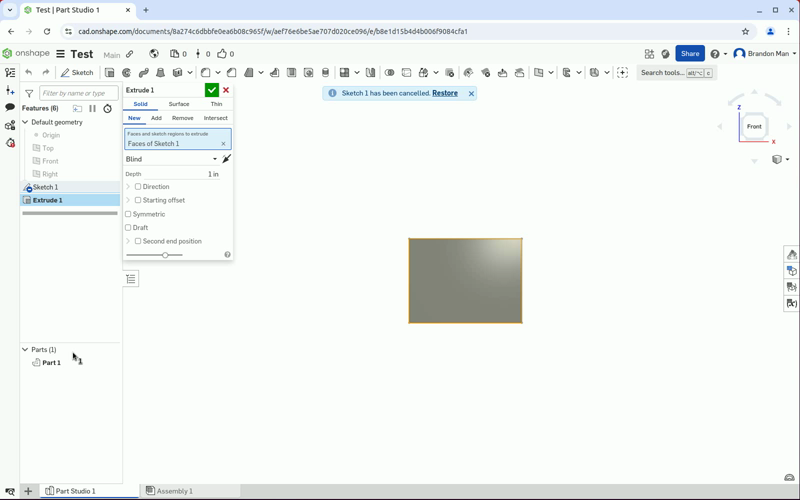
mouse_move(143, 106)
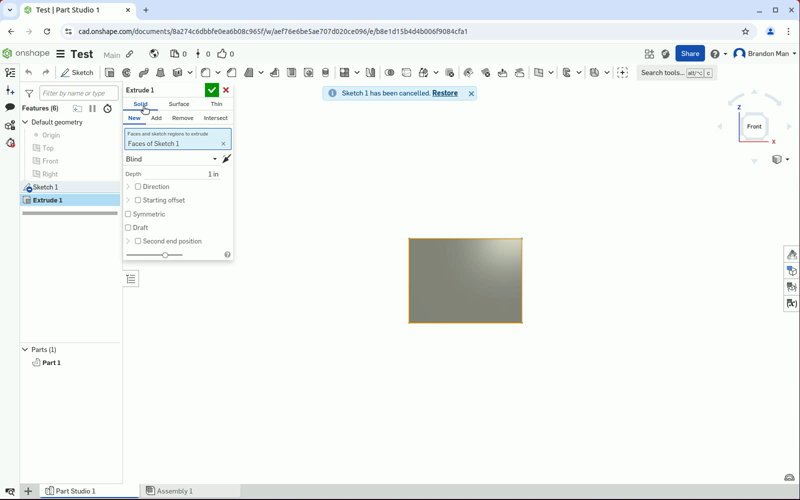
click(143, 106)
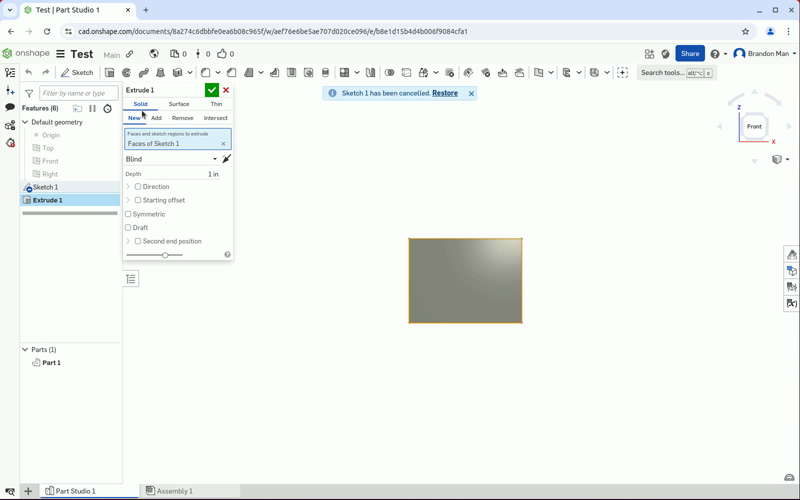
mouse_move(137, 120)
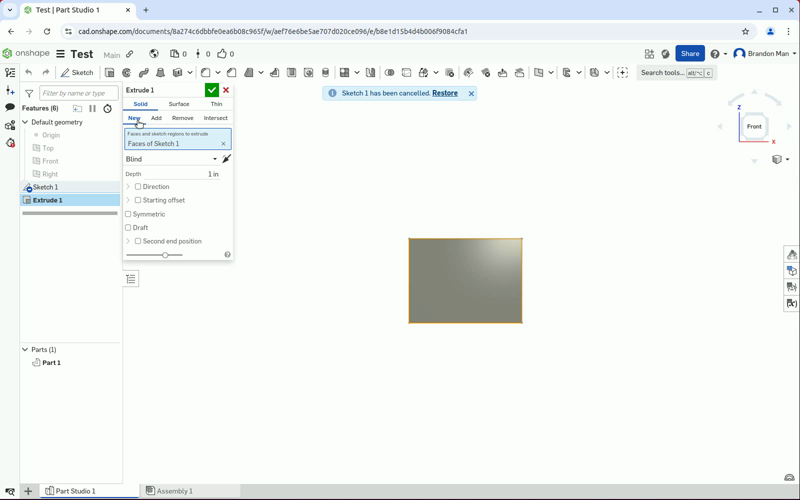
click(137, 120)
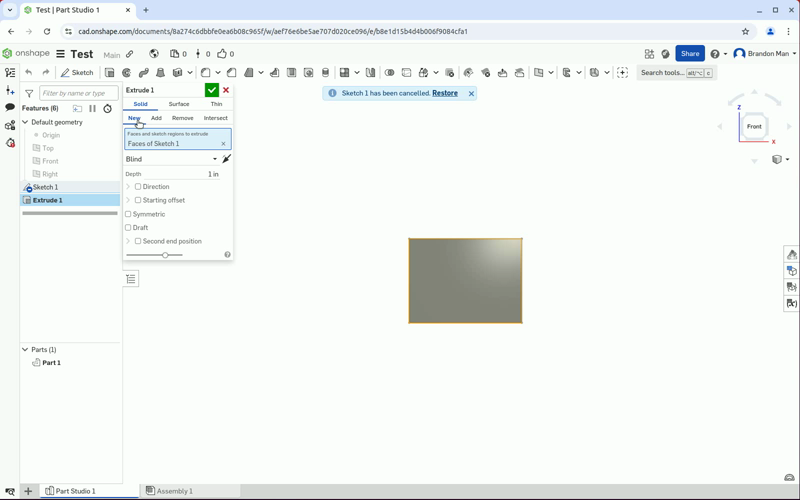
key(tab, 4)
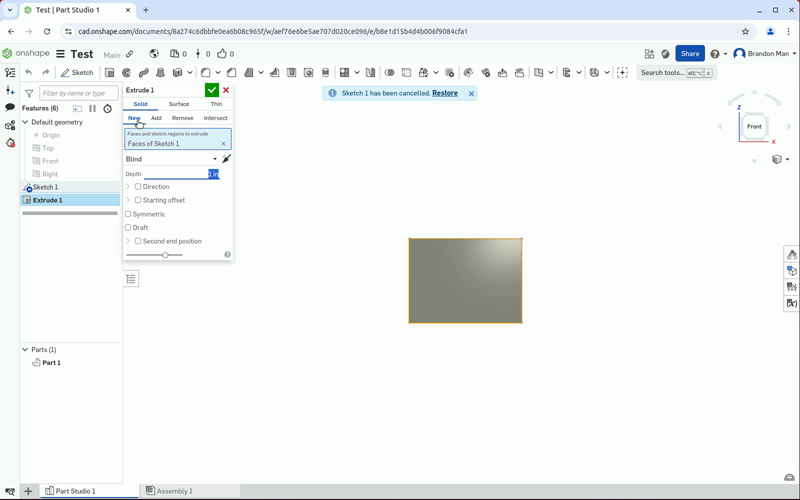
text(23.108)
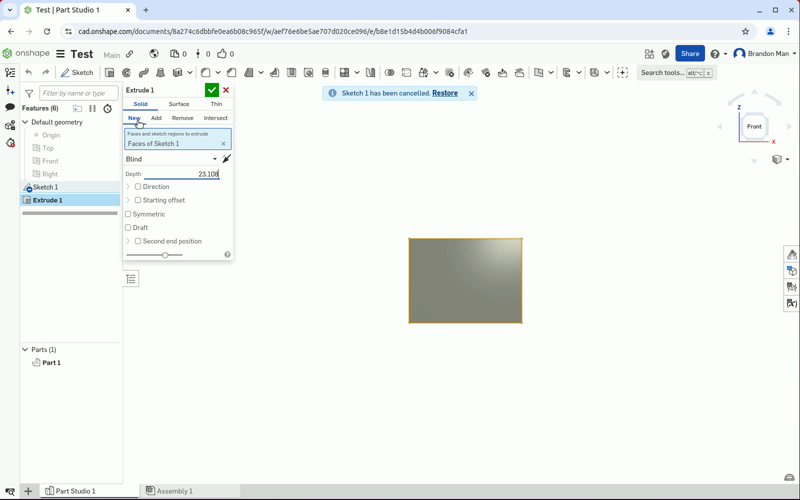
key(enter)
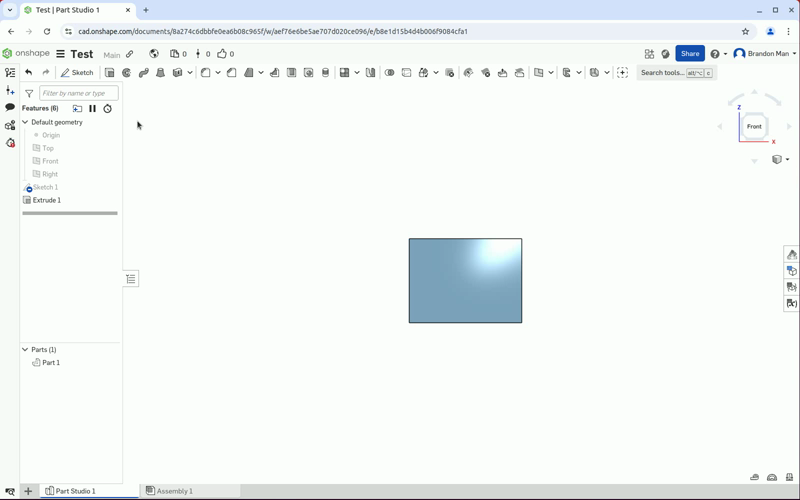
key(shift+h)
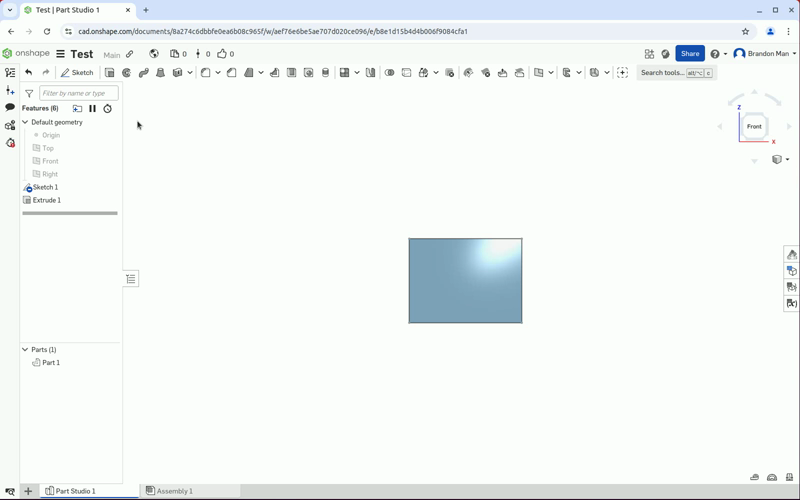
key(shift+h)
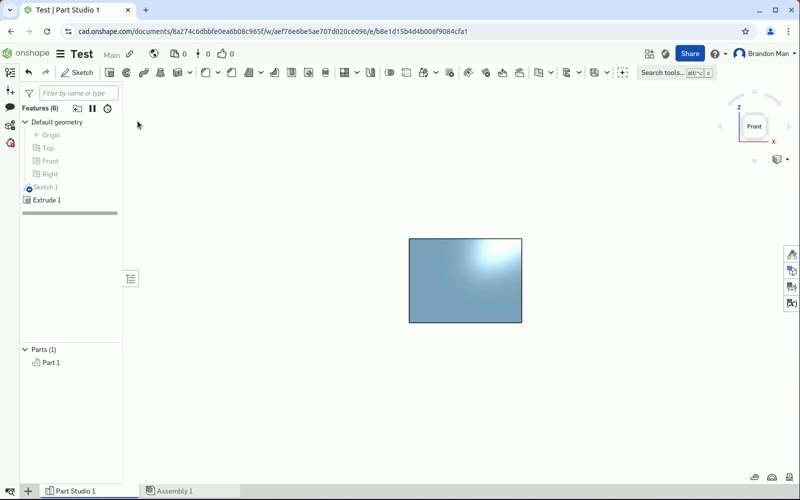
mouse_move(73, 189)
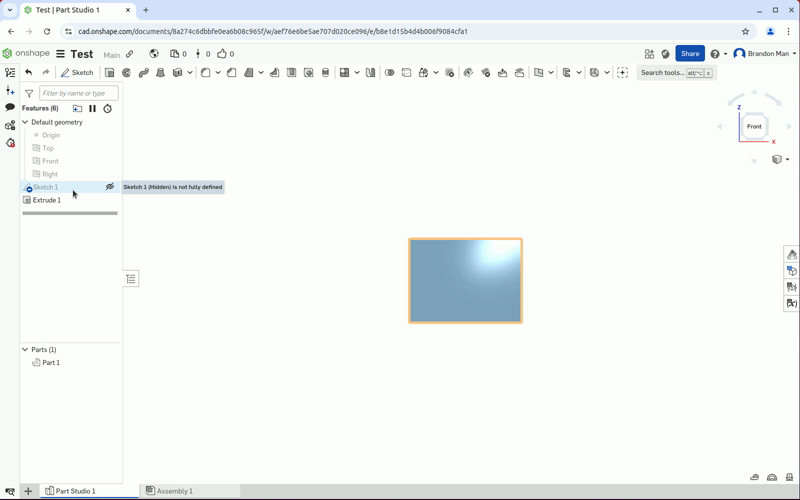
click(73, 189)
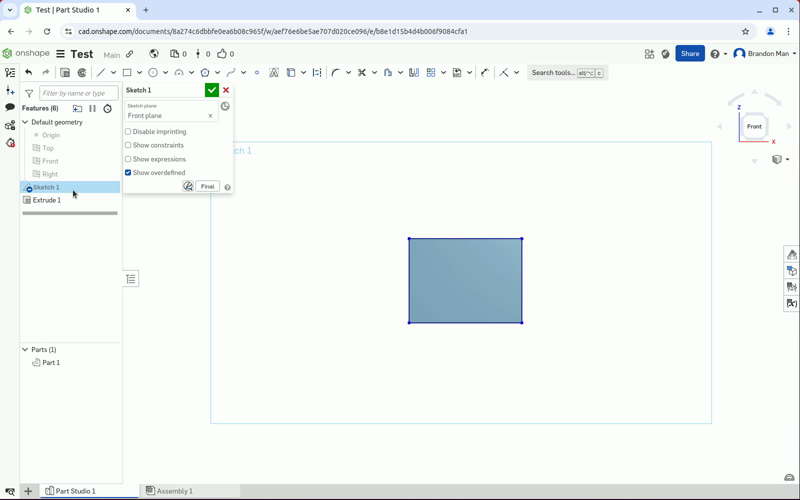
mouse_move(229, 92)
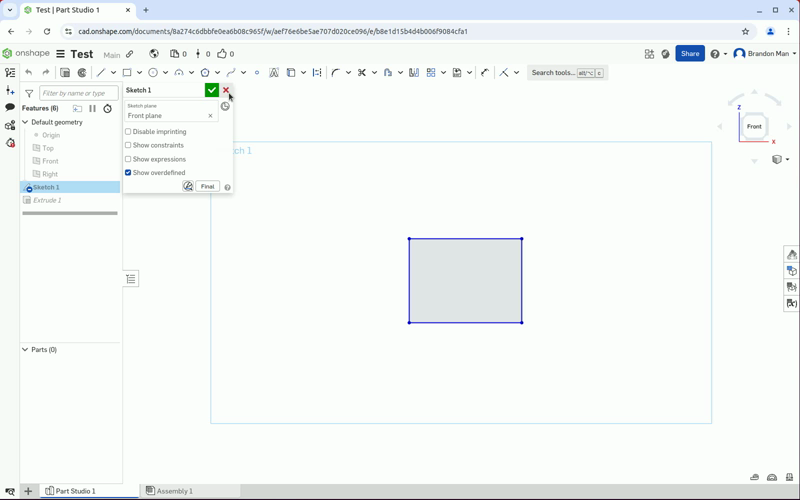
click(229, 92)
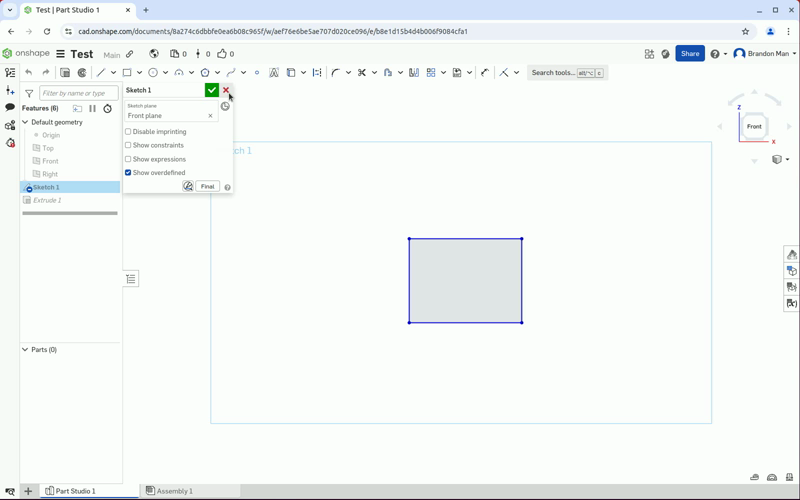
mouse_move(73, 352)
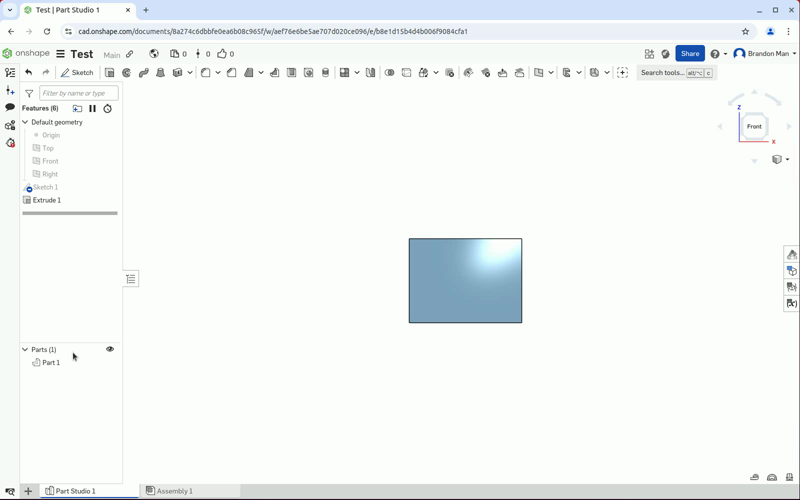
key(y)
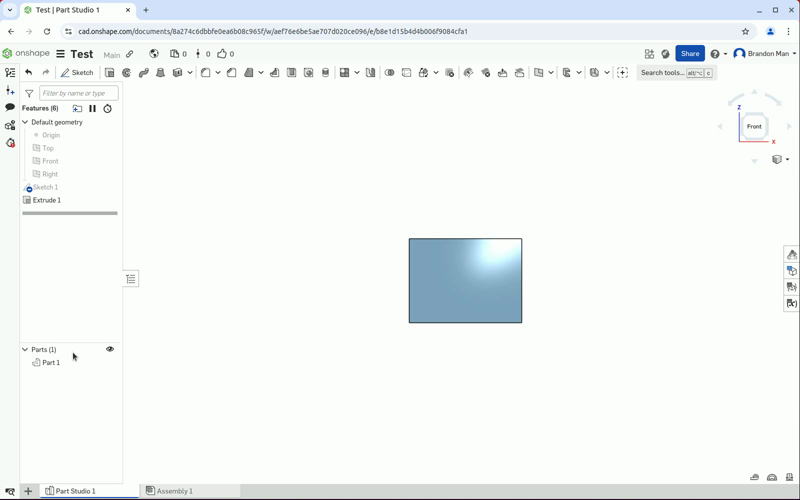
key(shift+p)
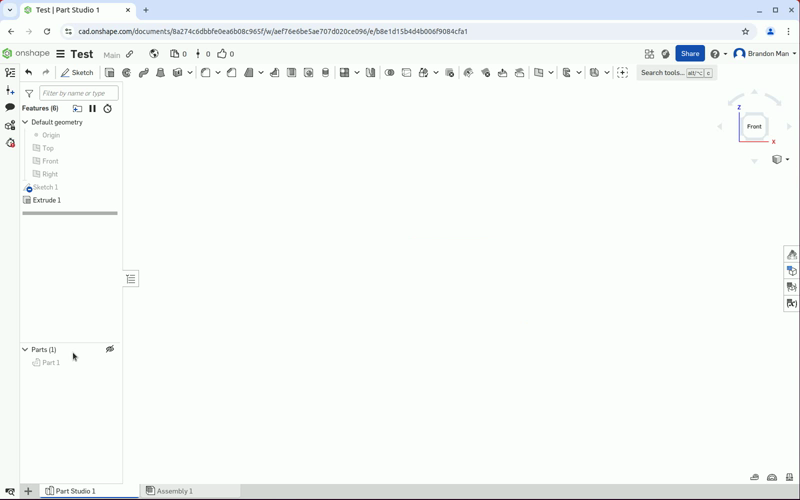
key(space)
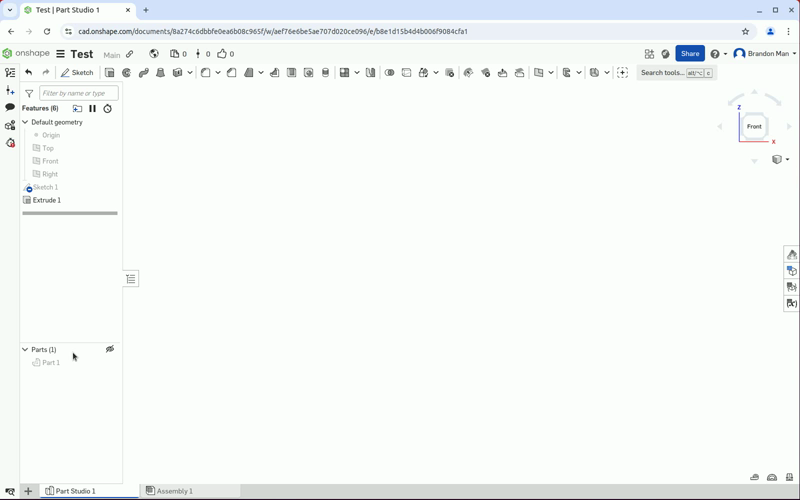
key_down(shift)
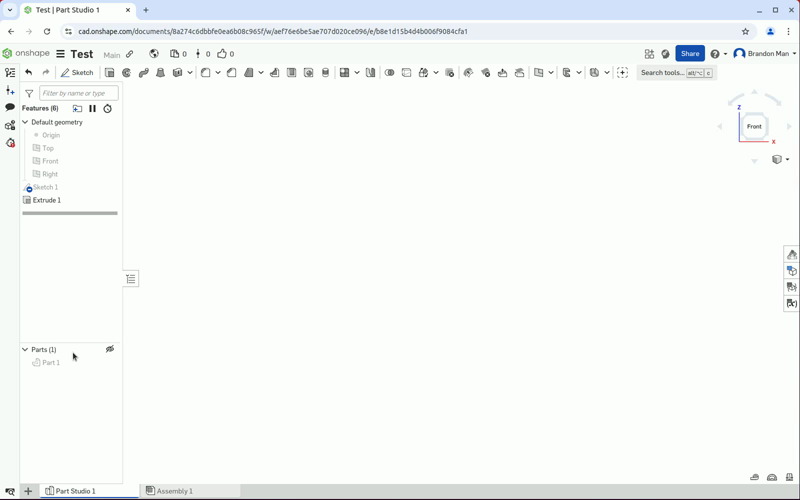
key(down)
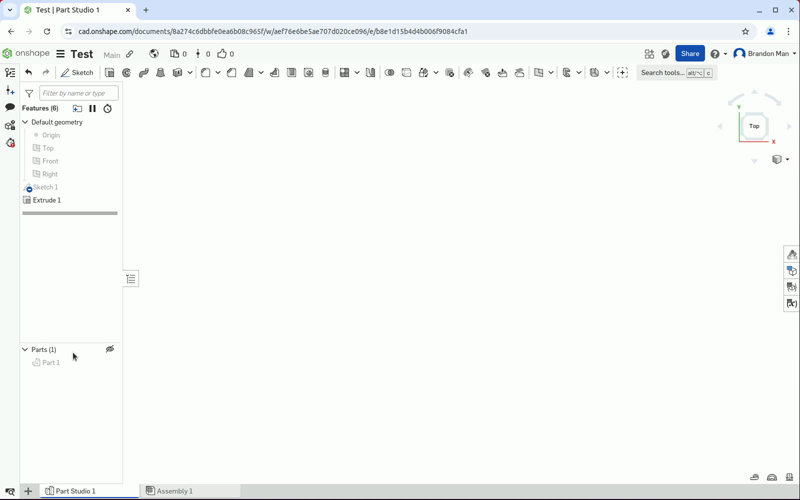
key_up(shift)
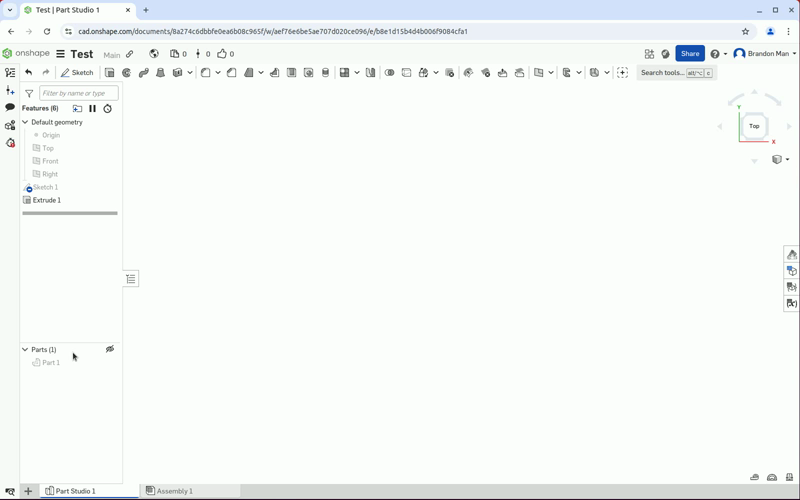
mouse_move(73, 352)
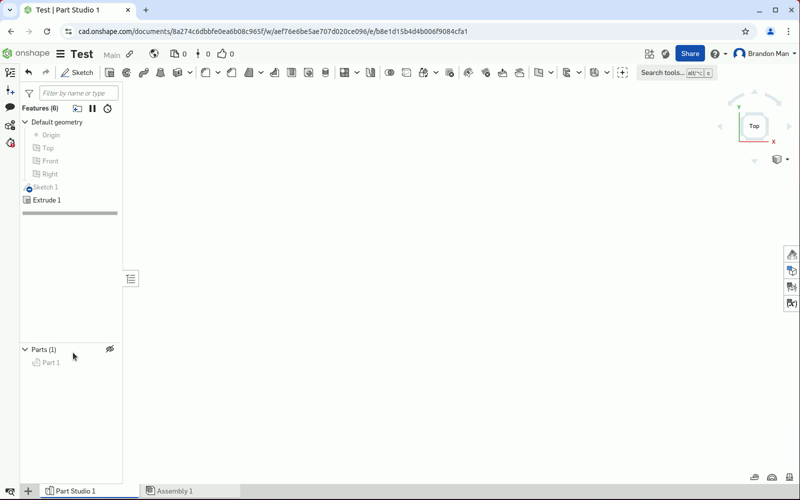
key(shift+y)
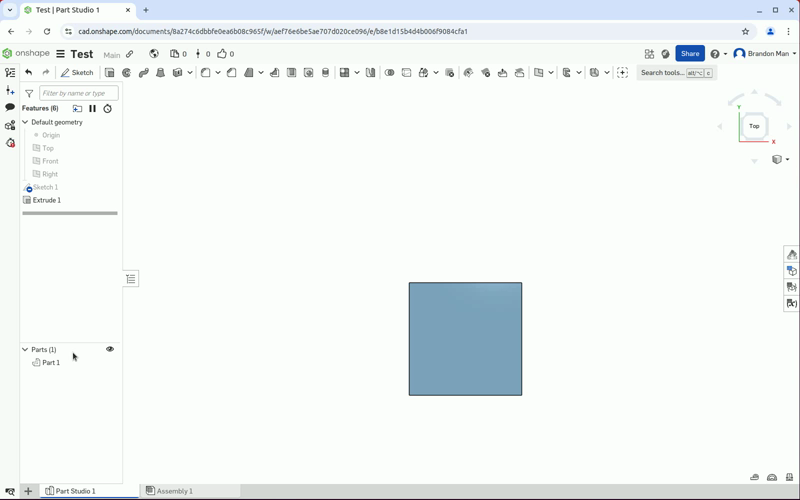
mouse_move(541, 75)
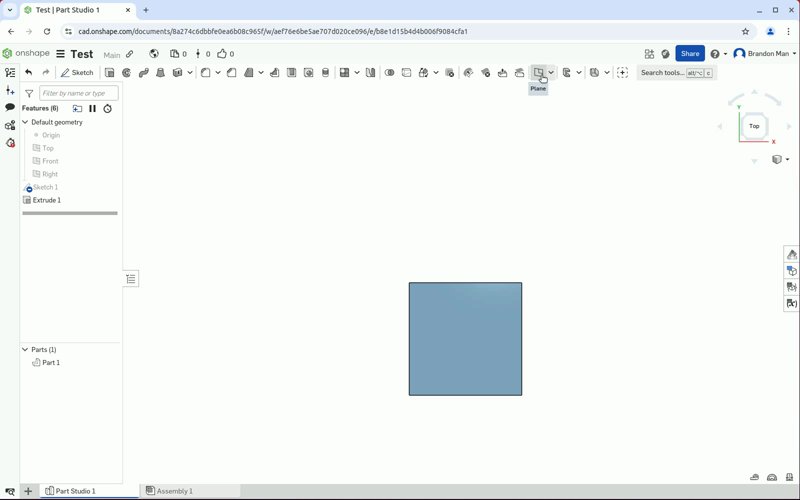
click(541, 75)
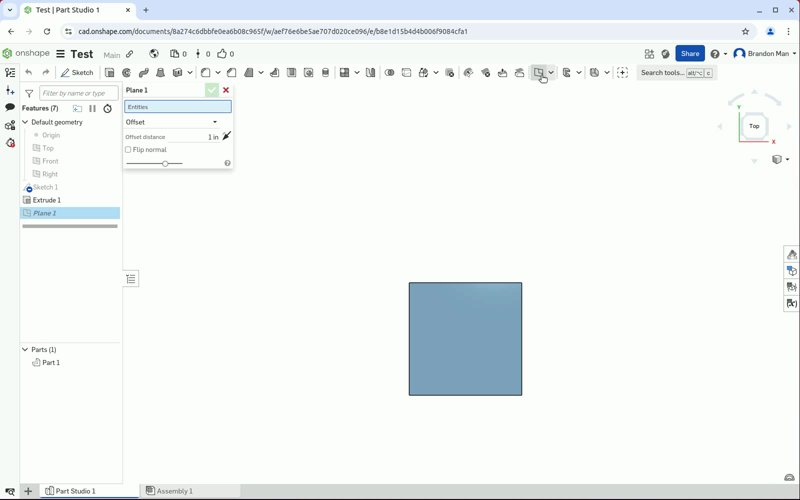
mouse_move(73, 150)
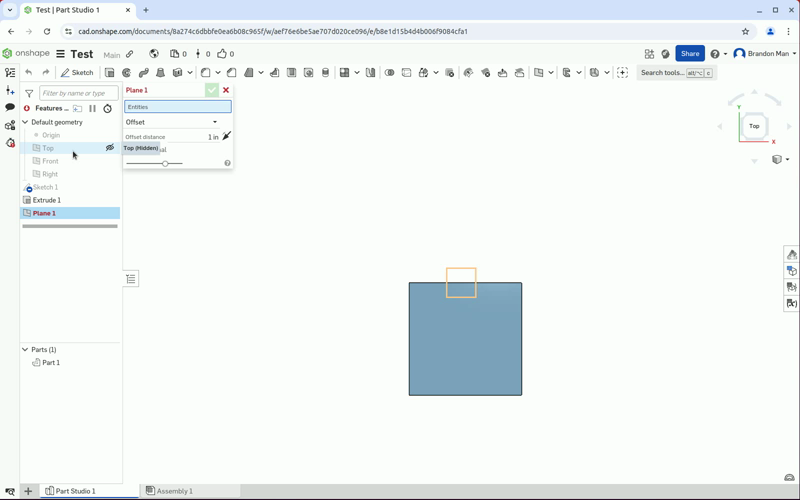
click(73, 150)
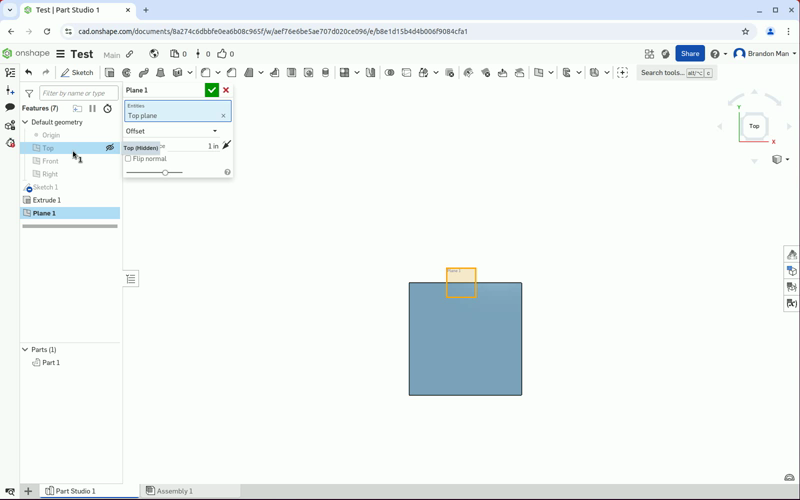
key(tab, 2)
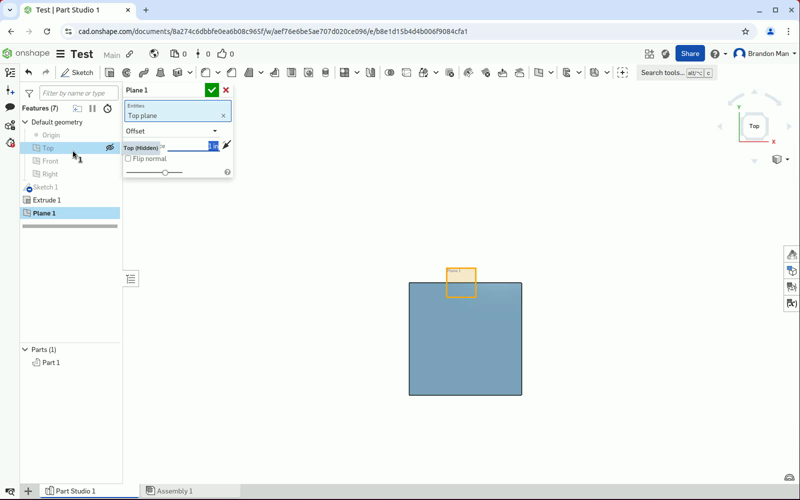
text(9.151)
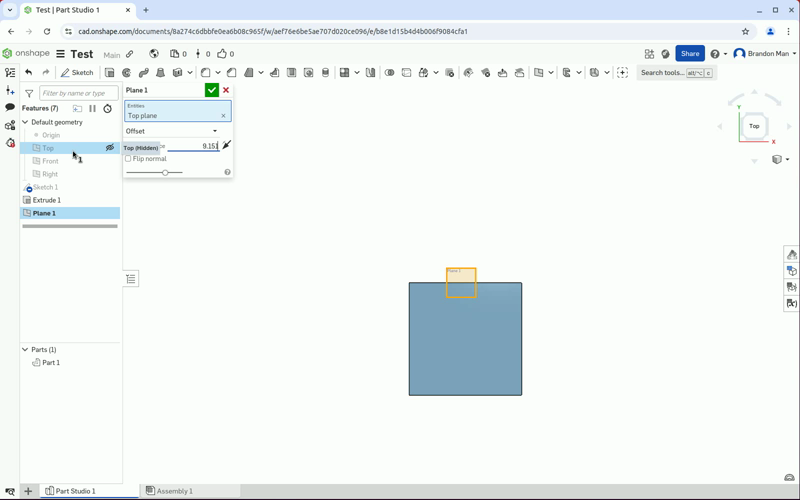
key(enter, 2)
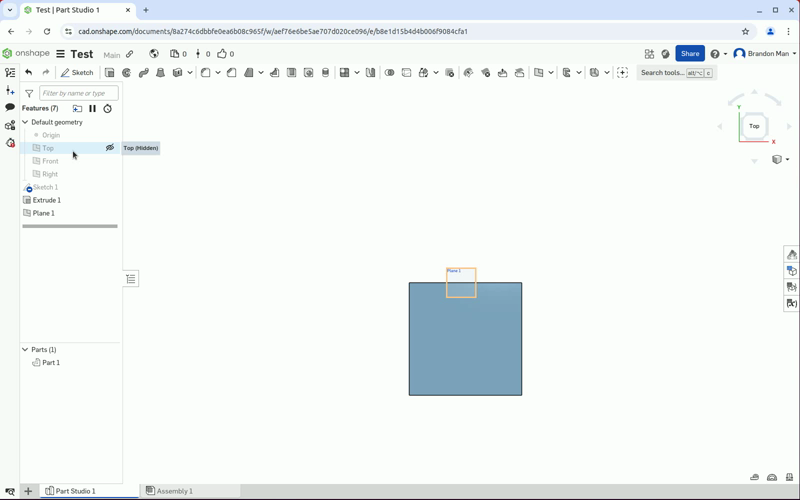
key(shift+s)
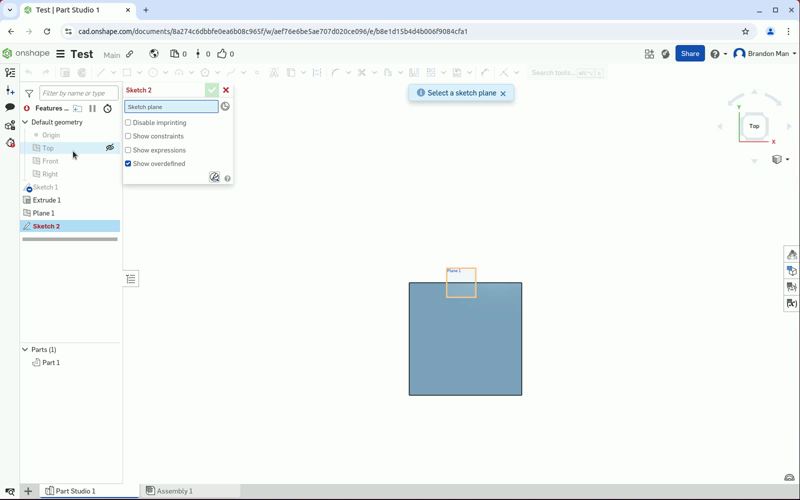
mouse_move(73, 215)
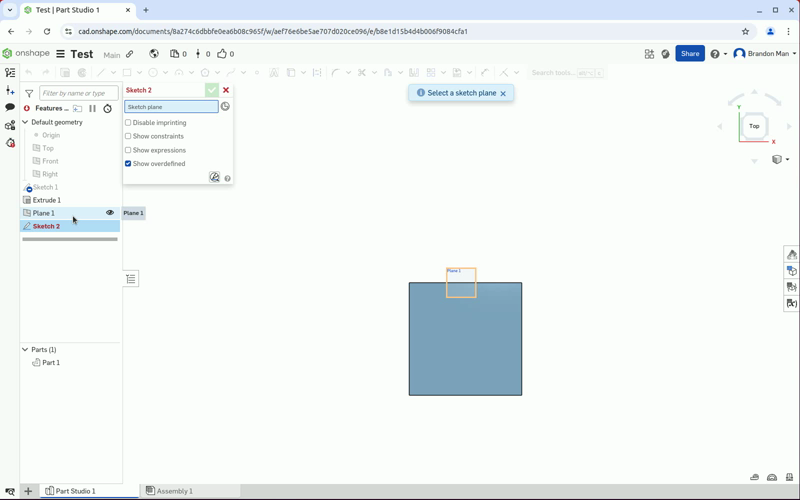
click(73, 215)
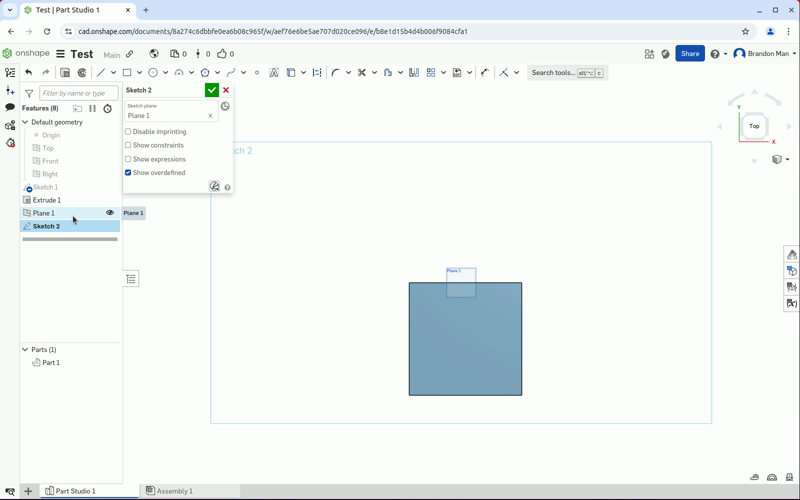
mouse_move(73, 352)
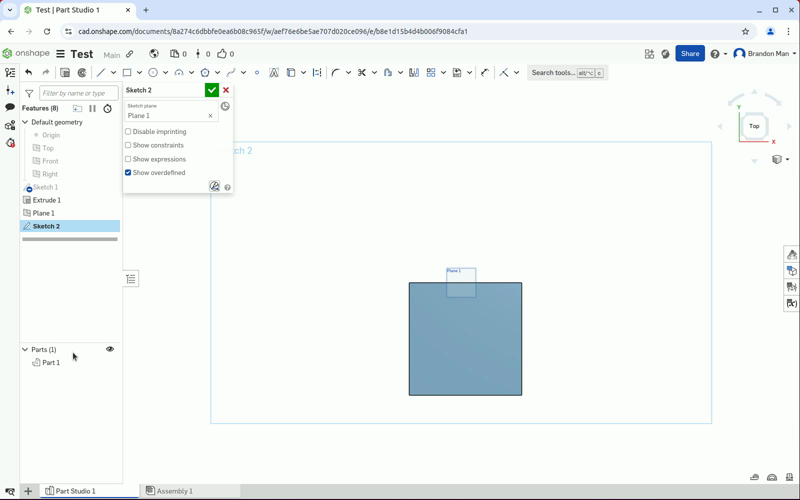
key(y)
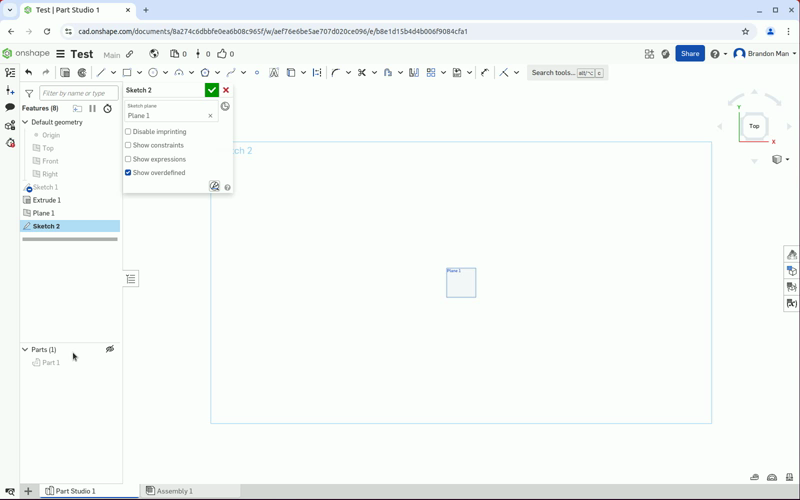
key(l)
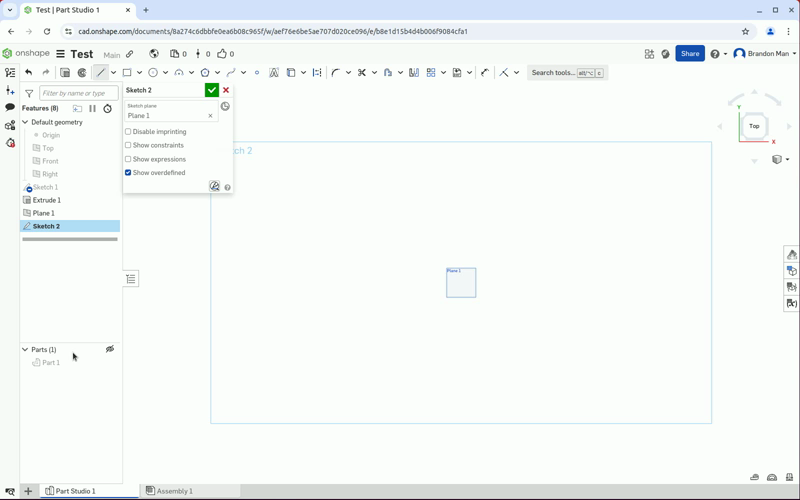
key_down(shift)
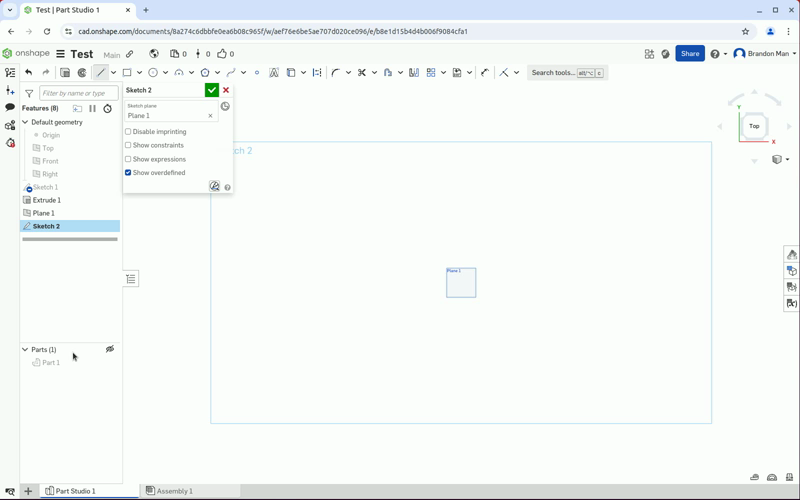
mouse_move(493, 339)
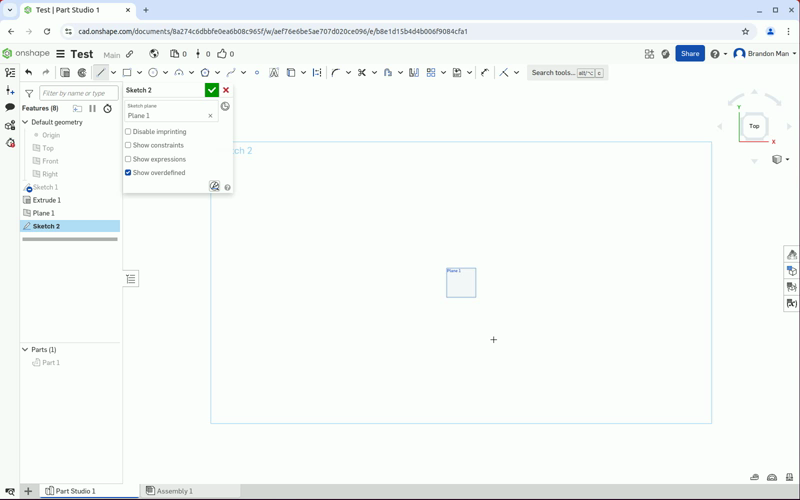
click(493, 339)
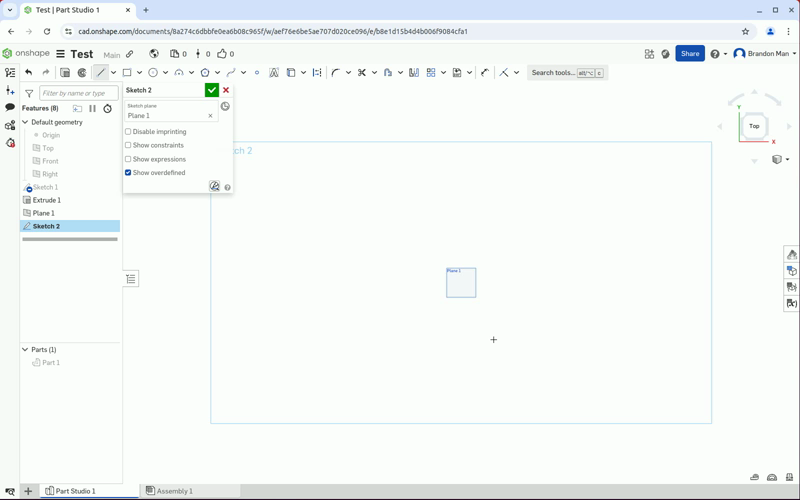
key_up(shift)
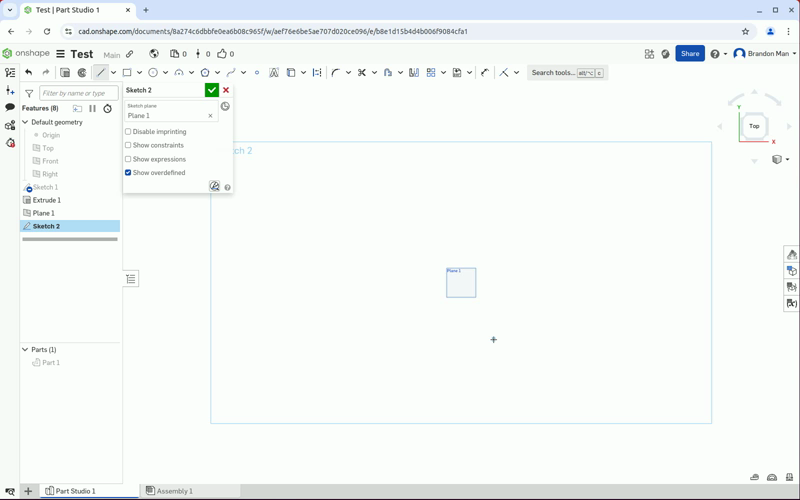
key_down(shift)
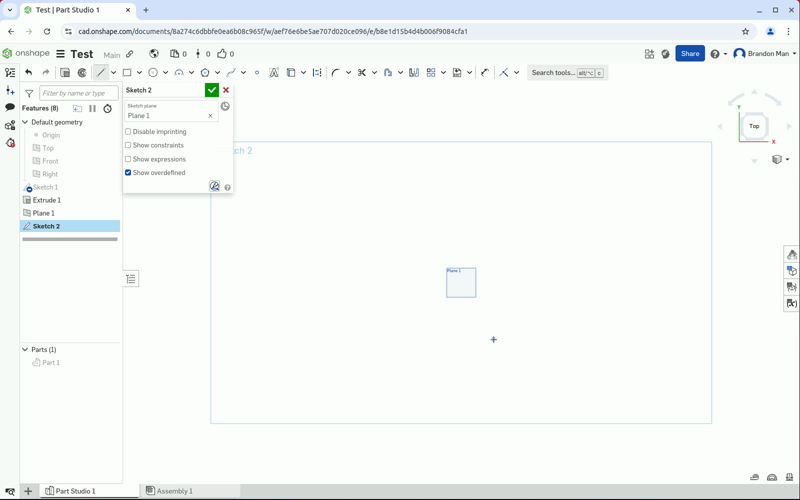
mouse_move(523, 339)
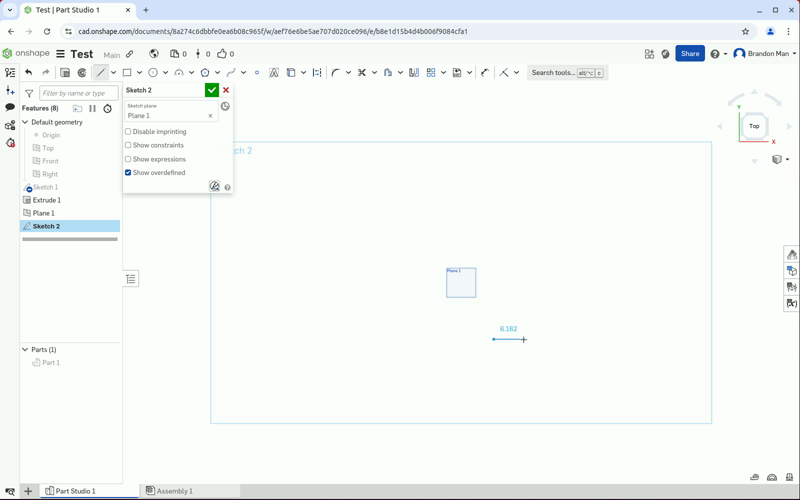
mouse_move(522, 339)
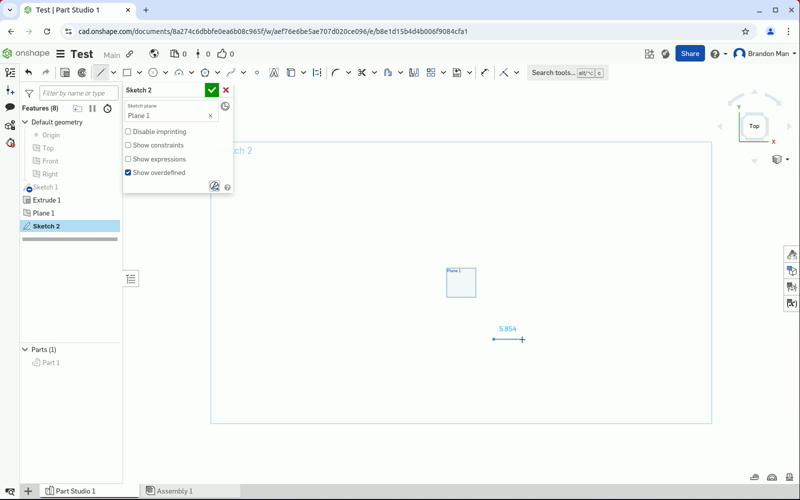
click(522, 339)
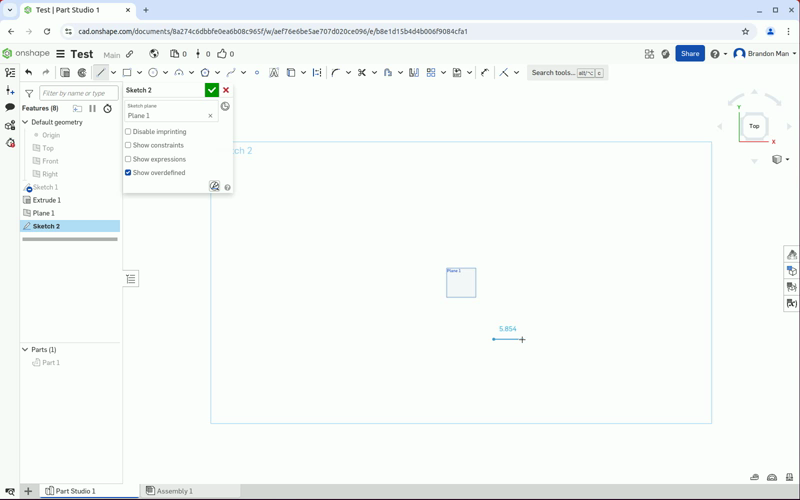
key_up(shift)
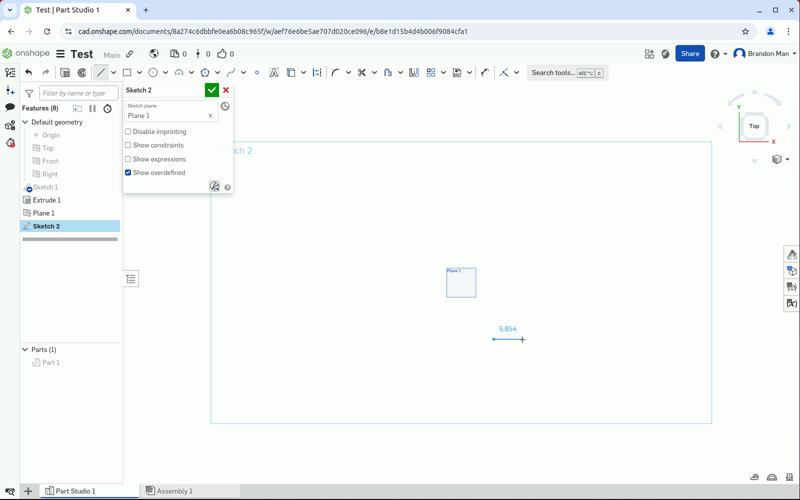
key_down(shift)
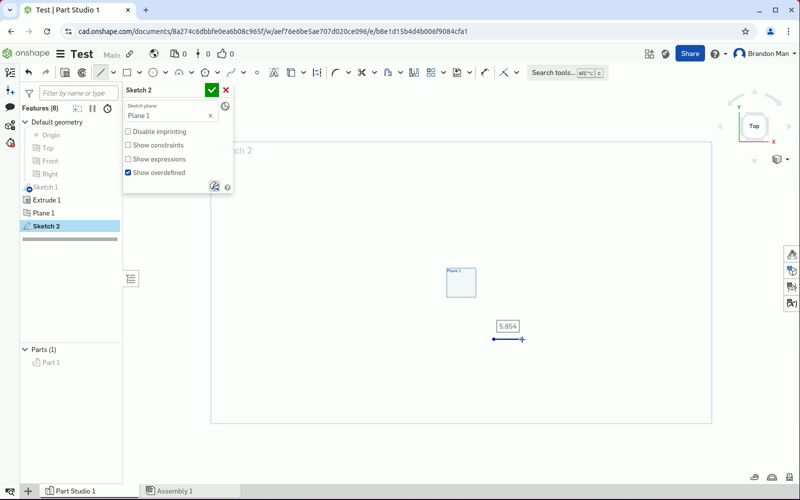
mouse_move(552, 339)
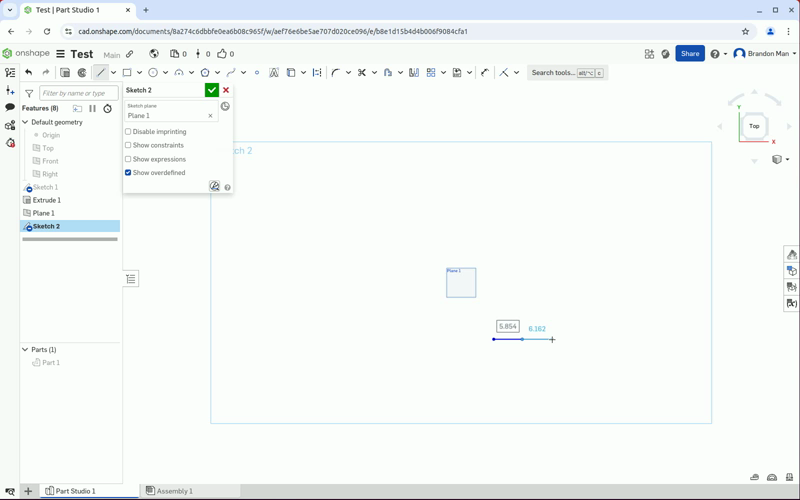
mouse_move(522, 282)
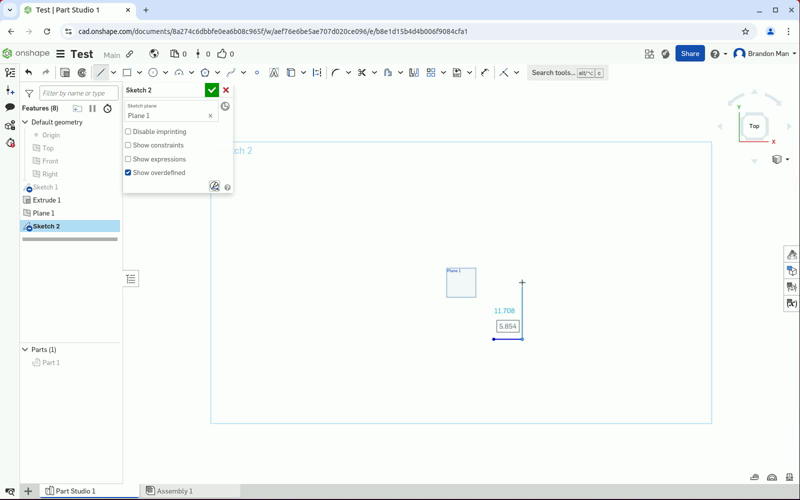
click(522, 282)
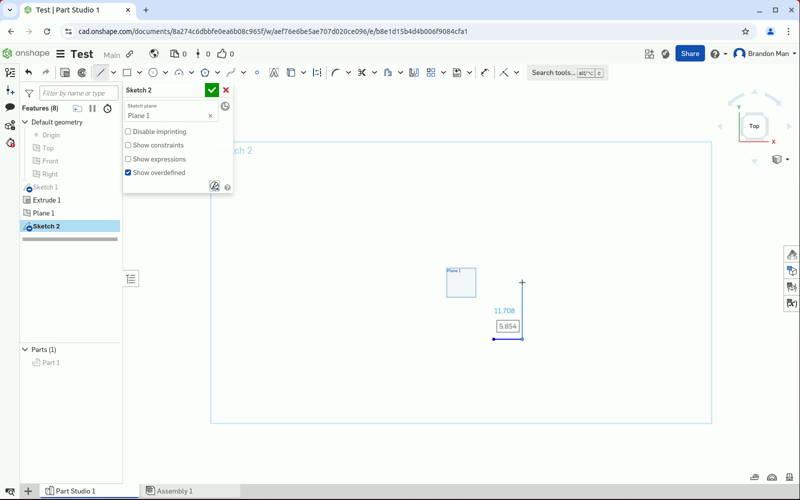
key_up(shift)
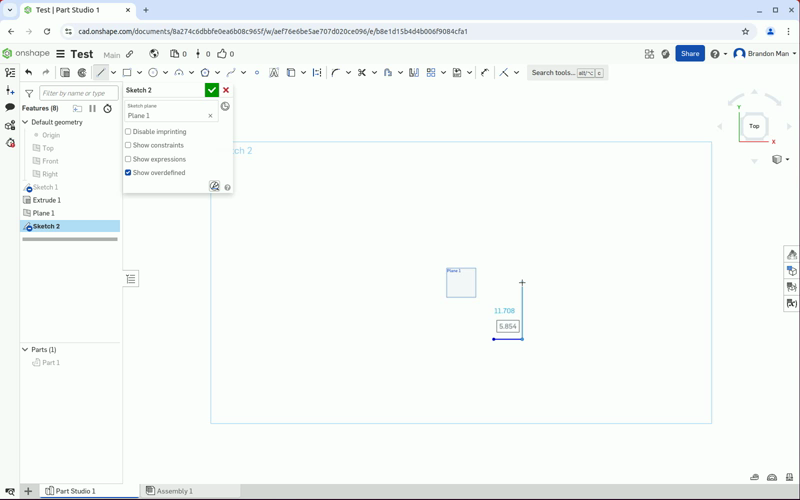
key_down(shift)
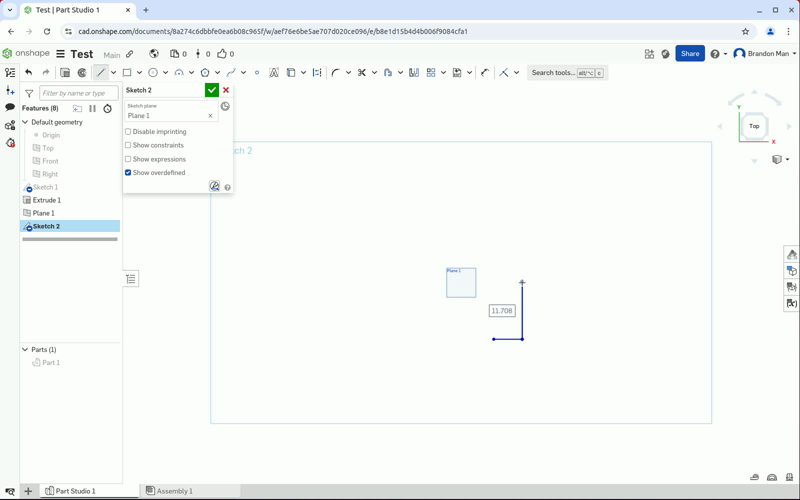
mouse_move(552, 282)
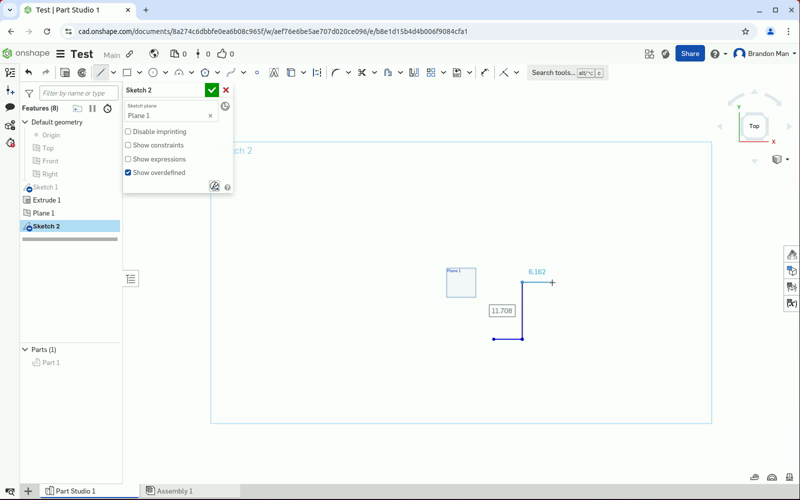
mouse_move(493, 282)
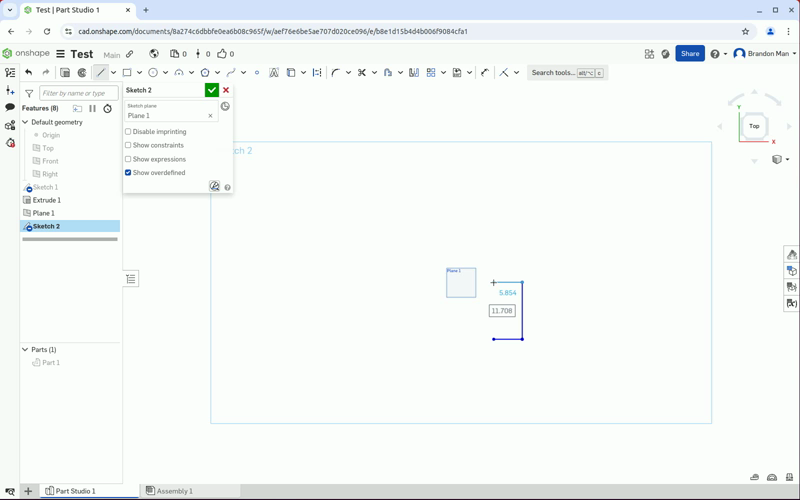
click(493, 282)
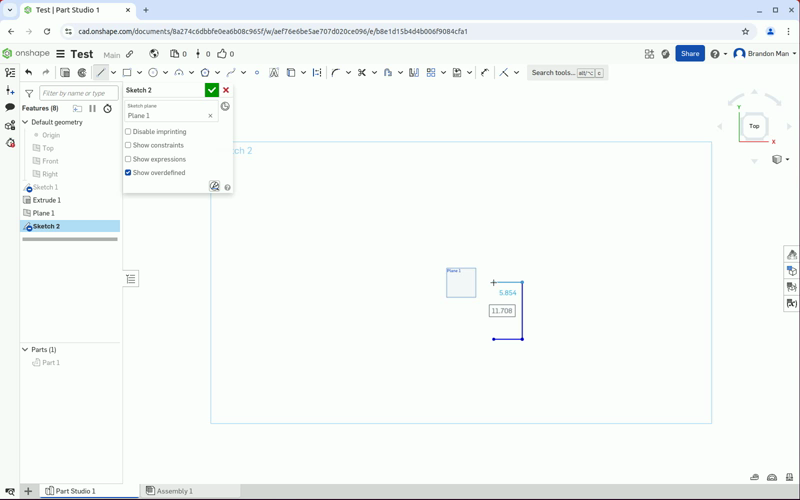
key_up(shift)
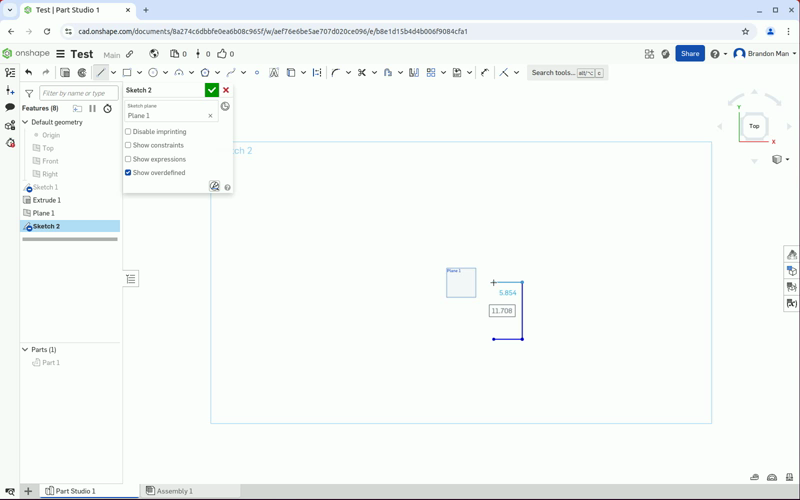
mouse_move(523, 282)
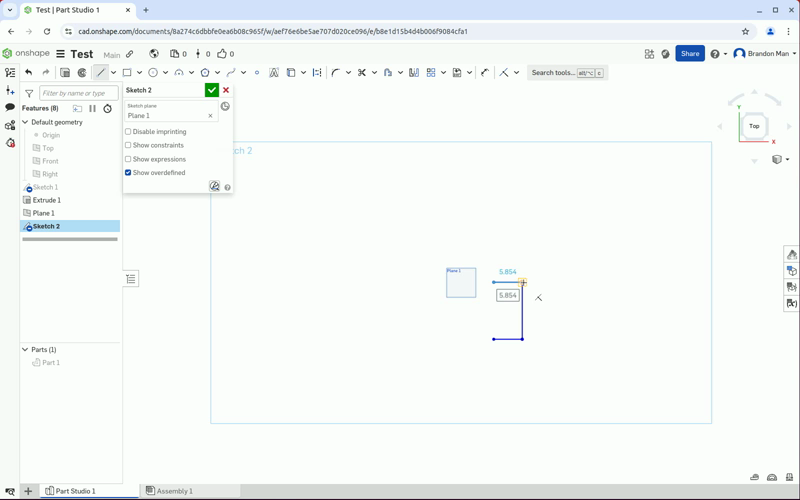
key_down(shift)
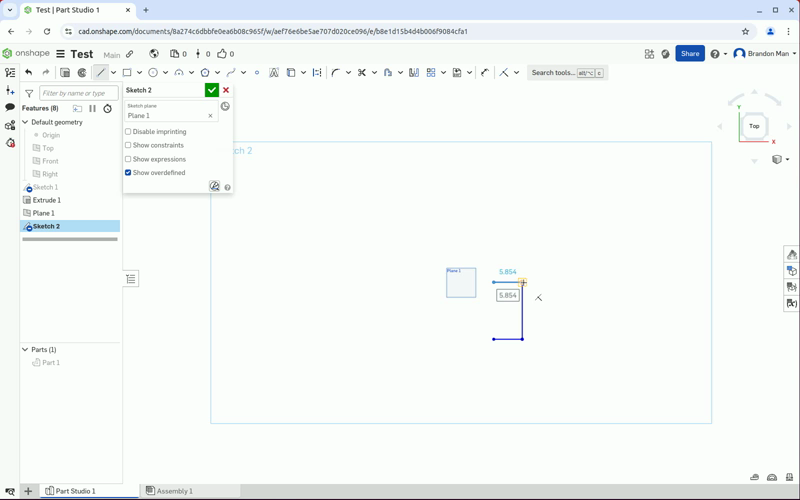
mouse_move(493, 339)
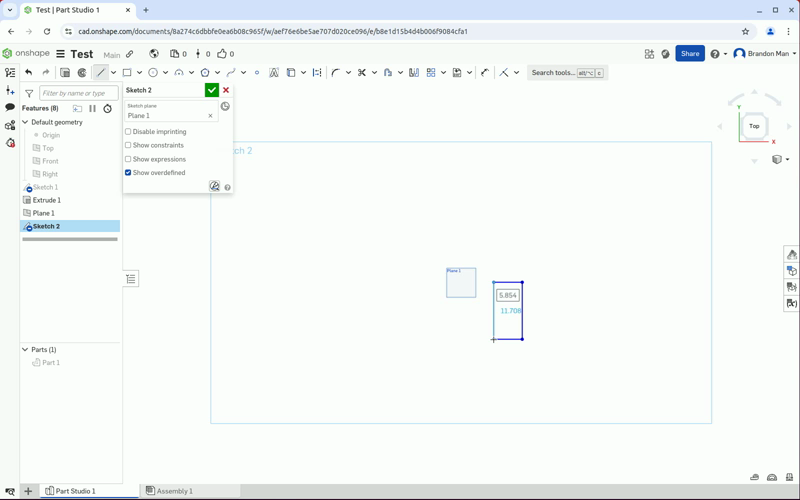
key_up(shift)
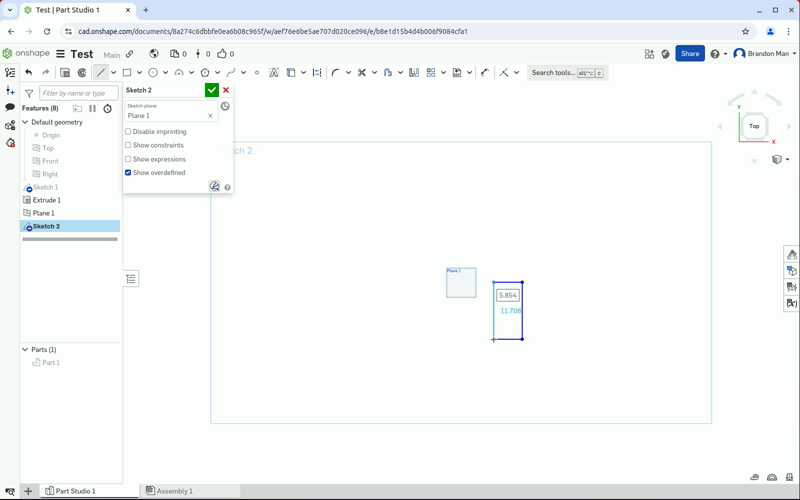
click(493, 339)
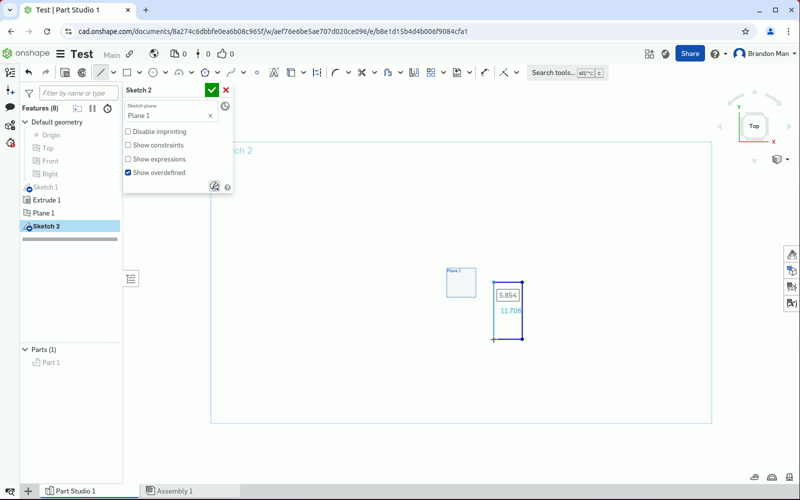
key(esc)
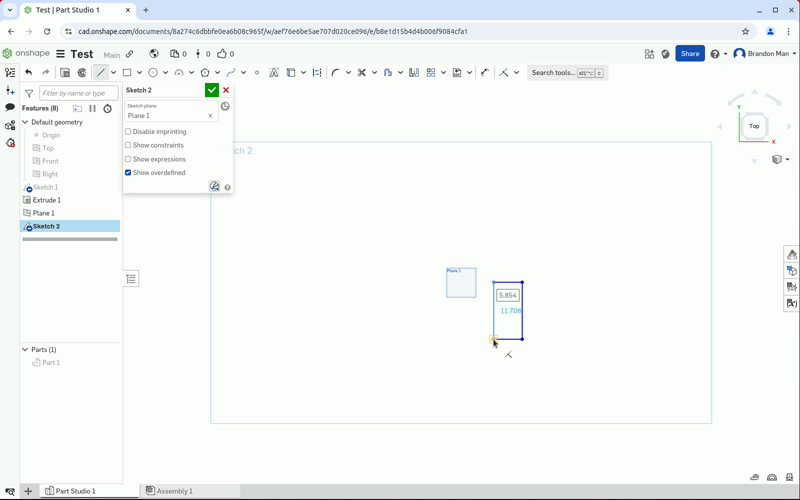
mouse_move(514, 305)
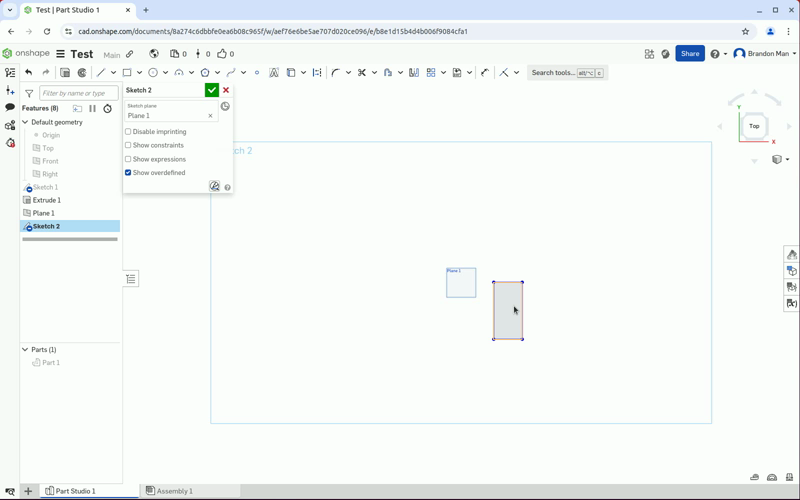
scroll(6)
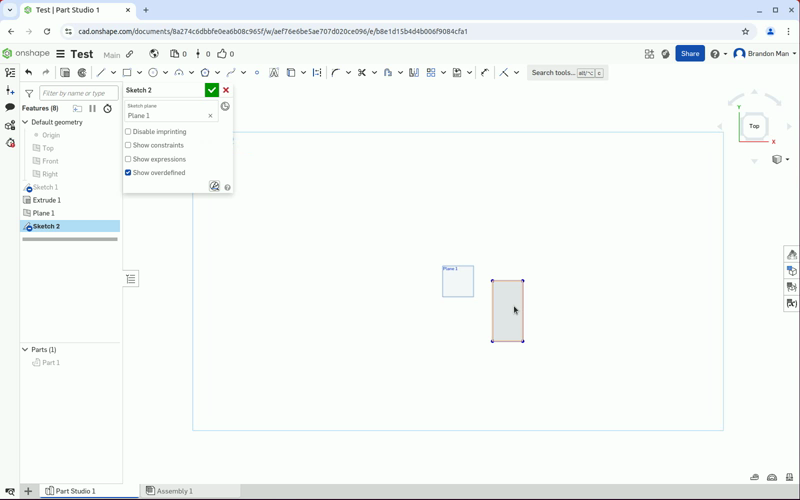
scroll(6)
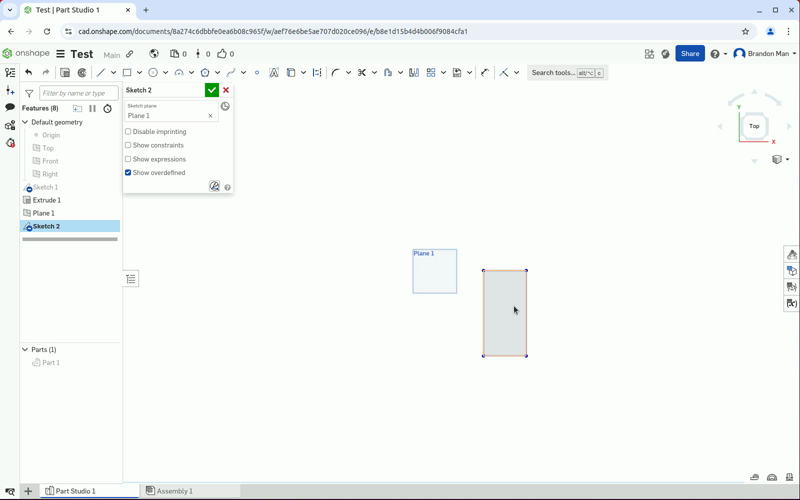
scroll(6)
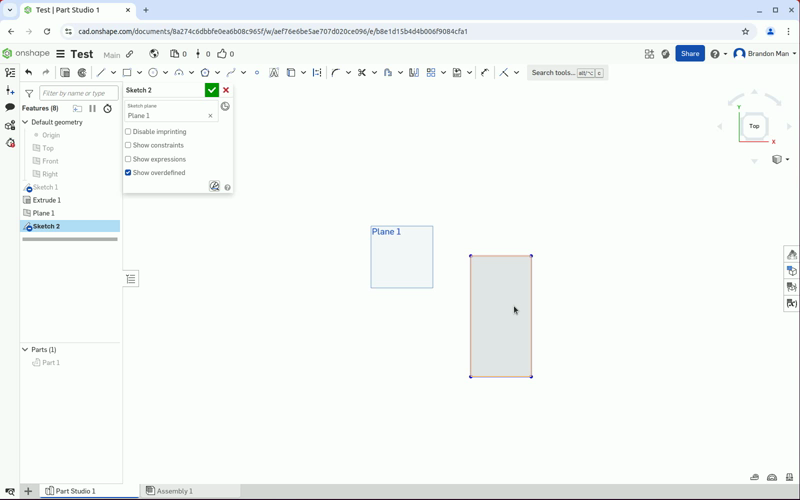
scroll(6)
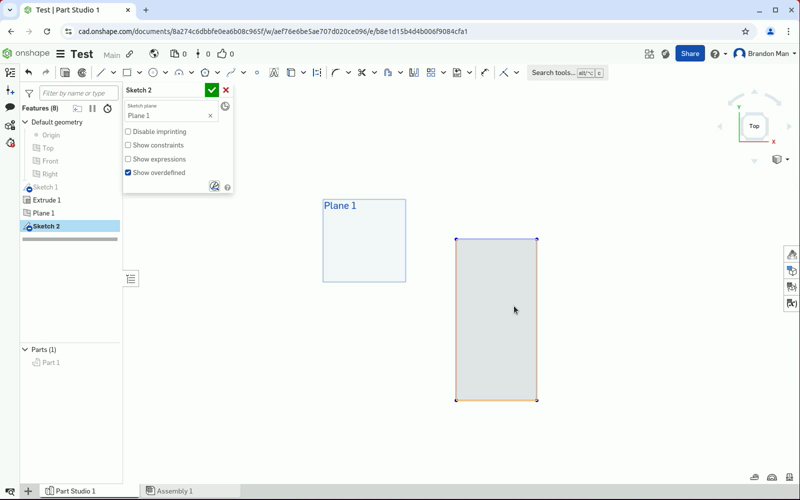
scroll(6)
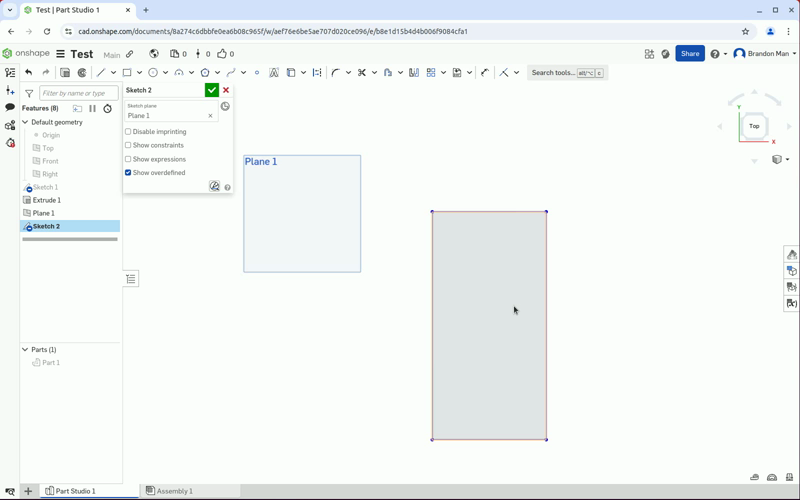
scroll(6)
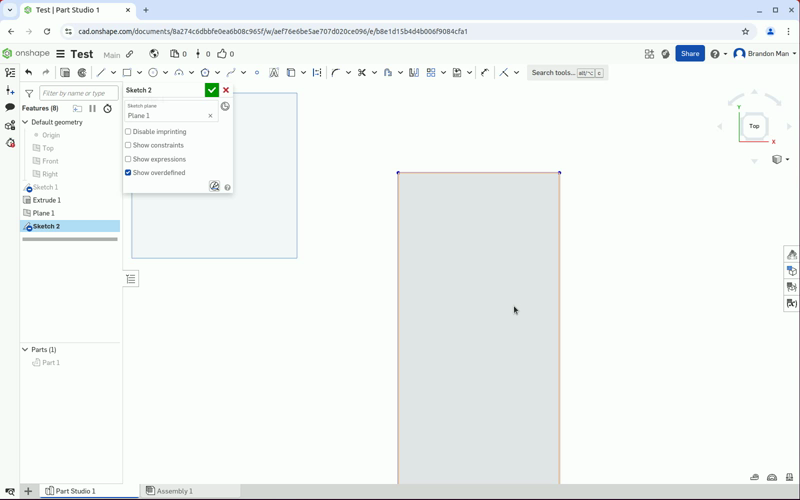
scroll(6)
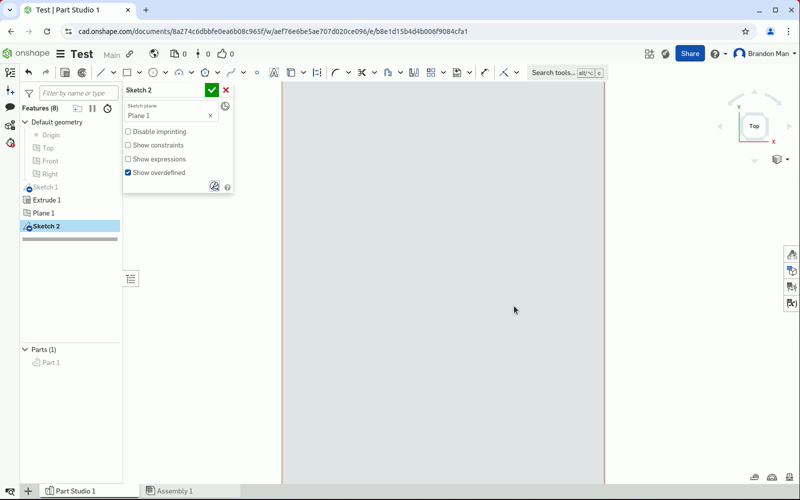
click(514, 305)
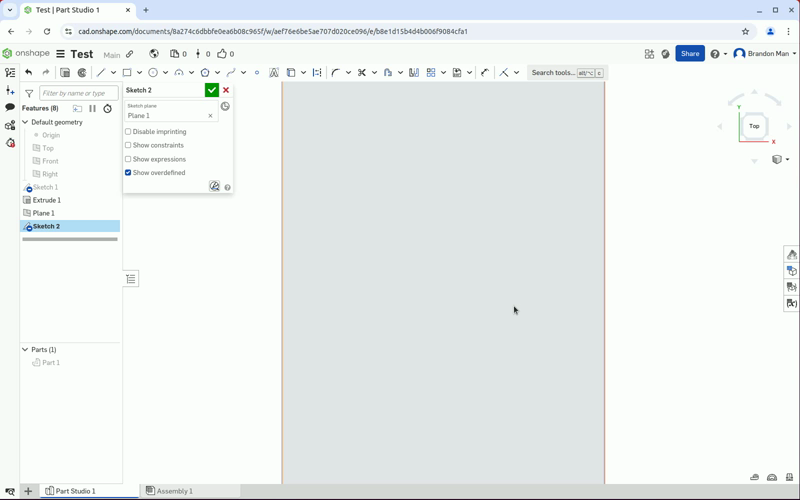
scroll(-6)
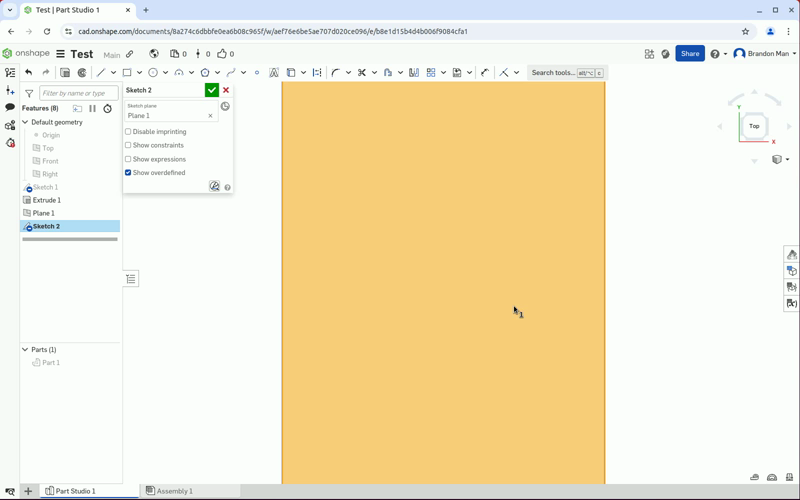
scroll(-6)
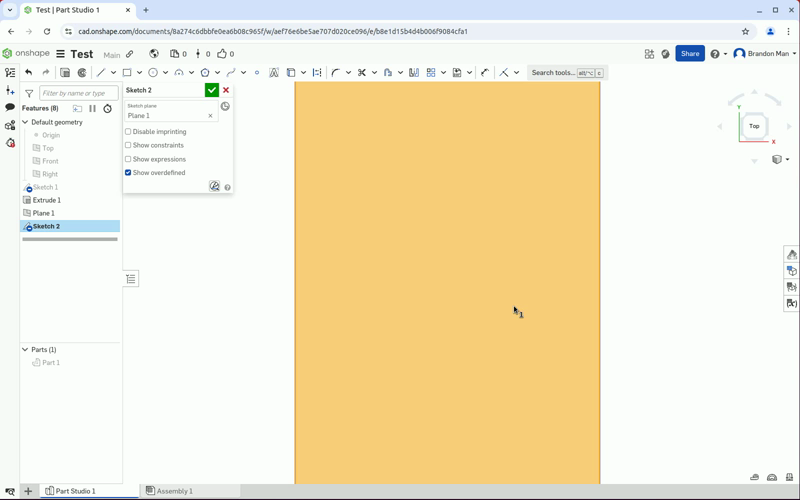
scroll(-6)
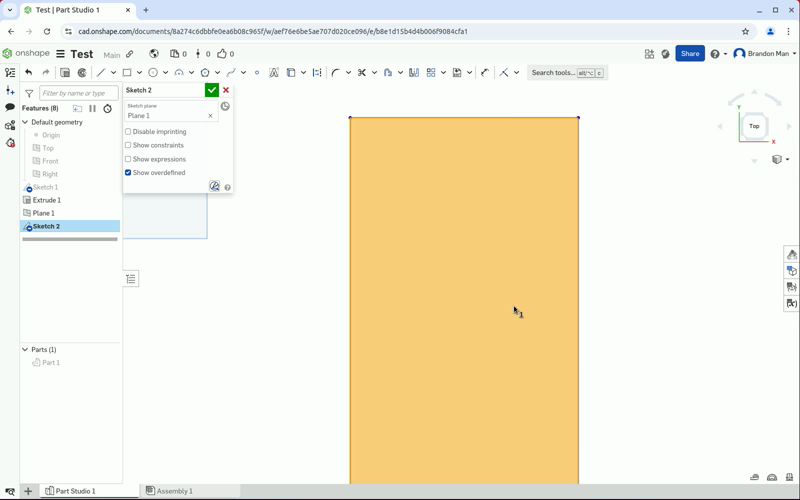
scroll(-6)
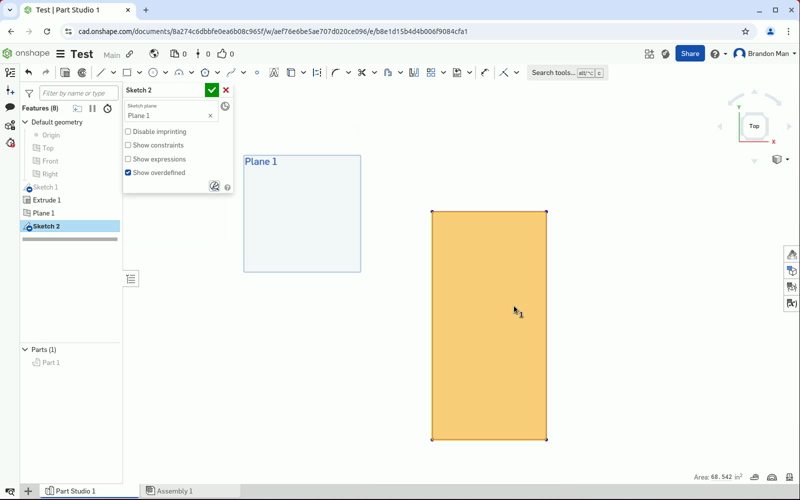
scroll(-6)
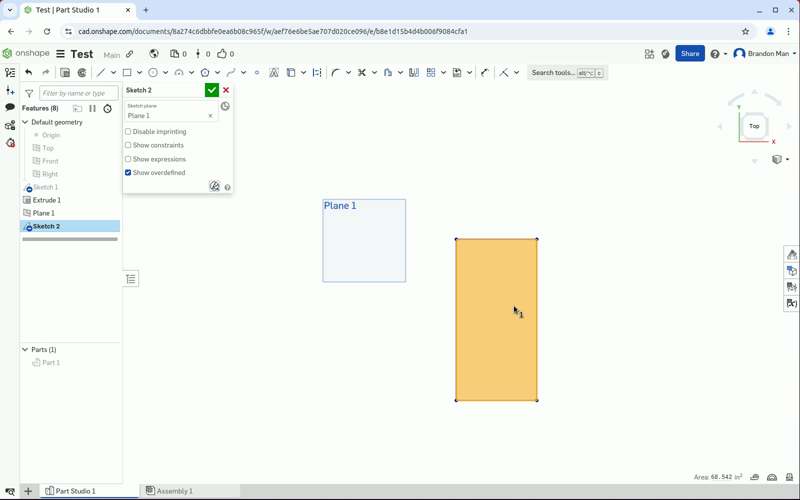
scroll(-6)
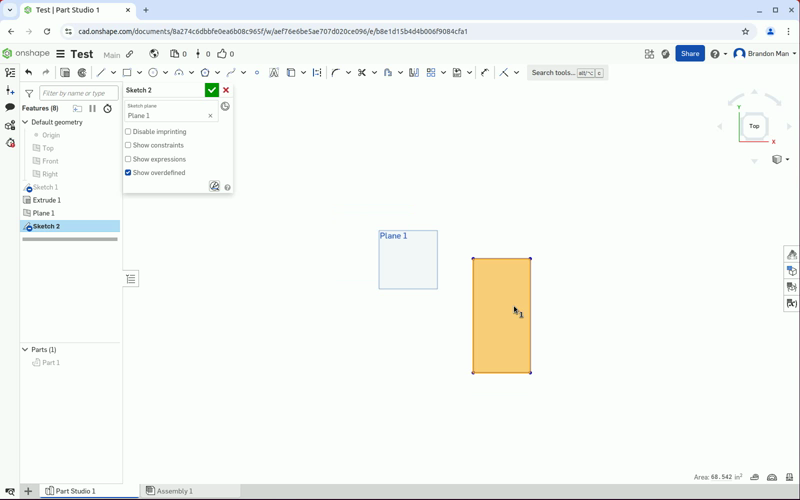
scroll(-6)
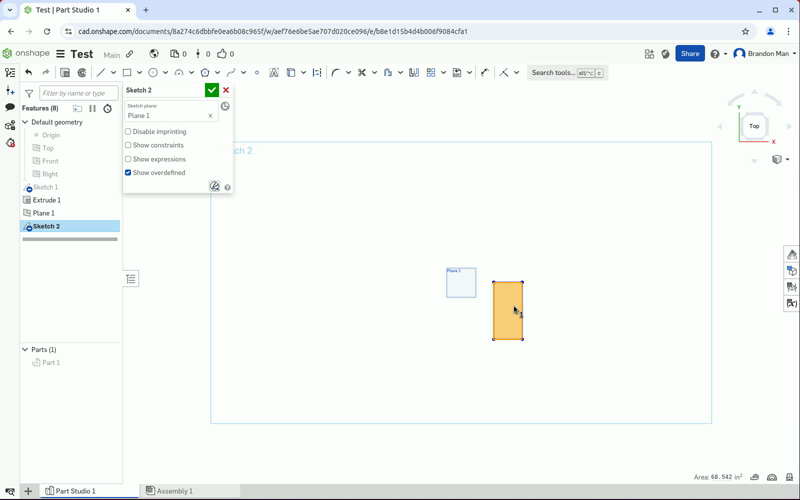
mouse_move(73, 352)
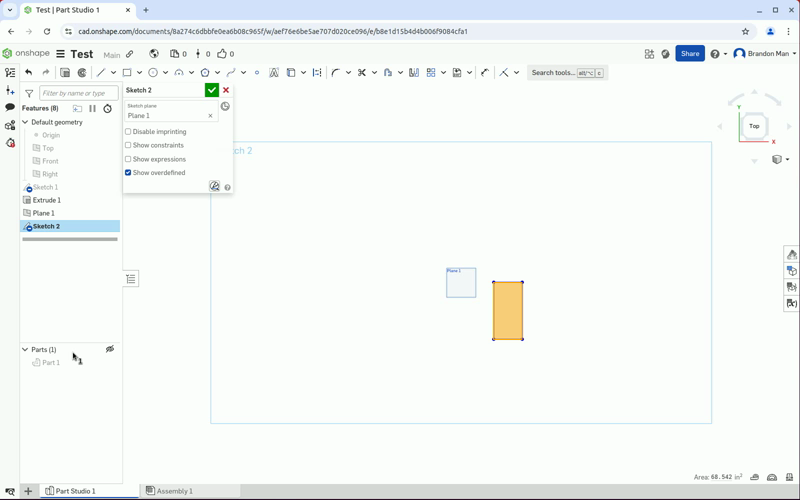
key(shift+y)
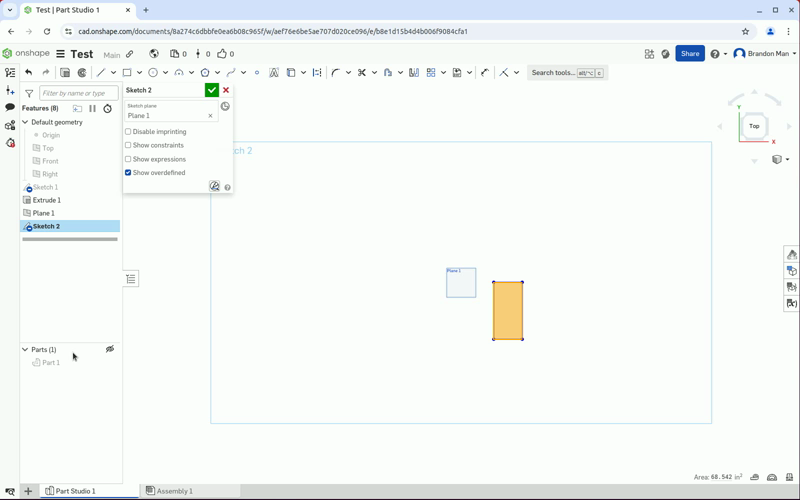
key(shift+e)
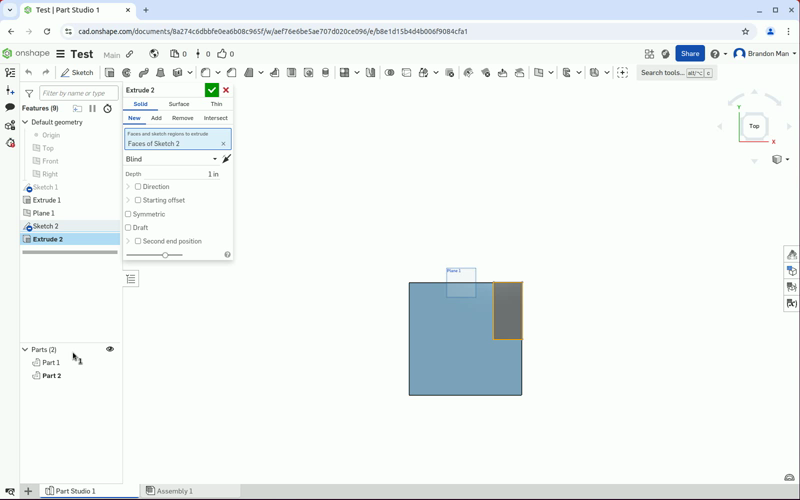
mouse_move(143, 106)
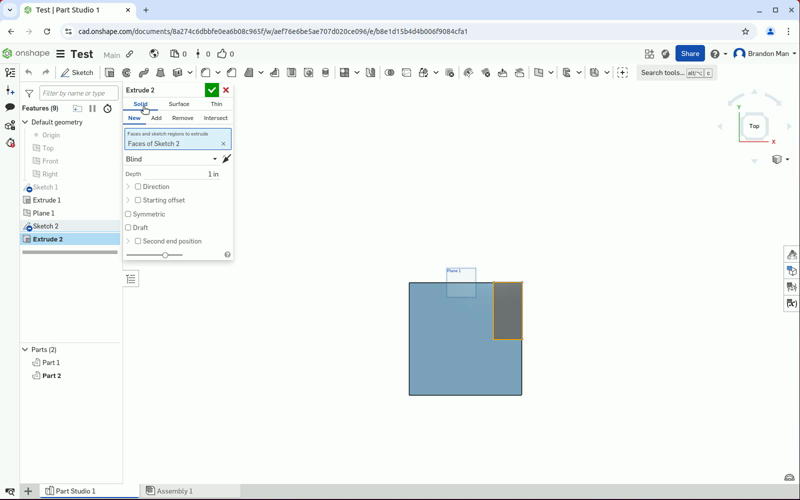
click(143, 106)
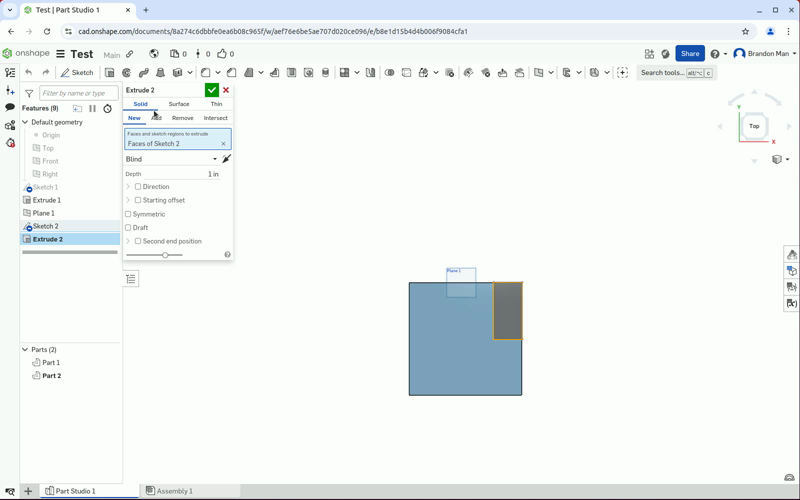
mouse_move(186, 120)
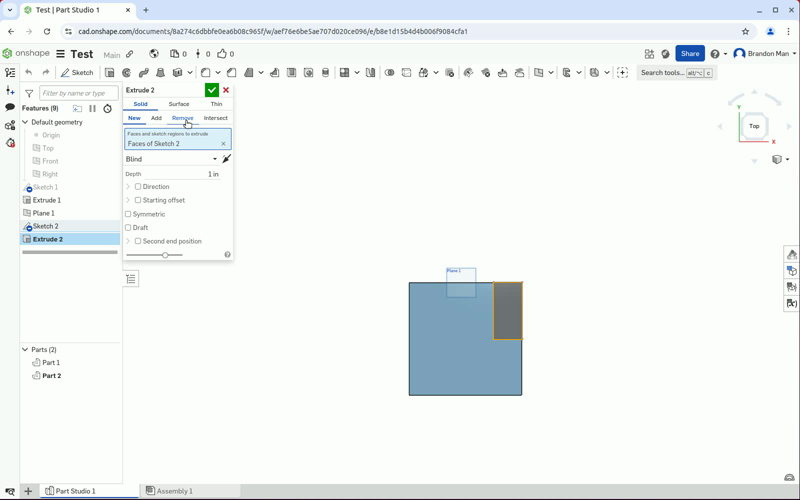
click(186, 120)
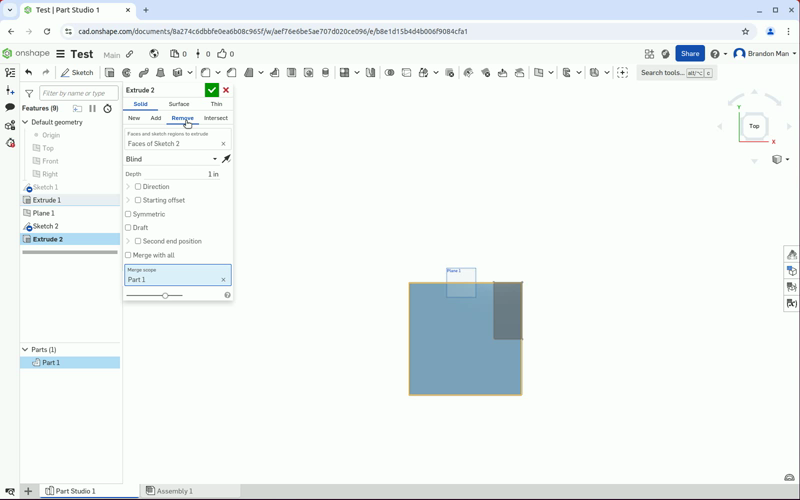
key(tab, 4)
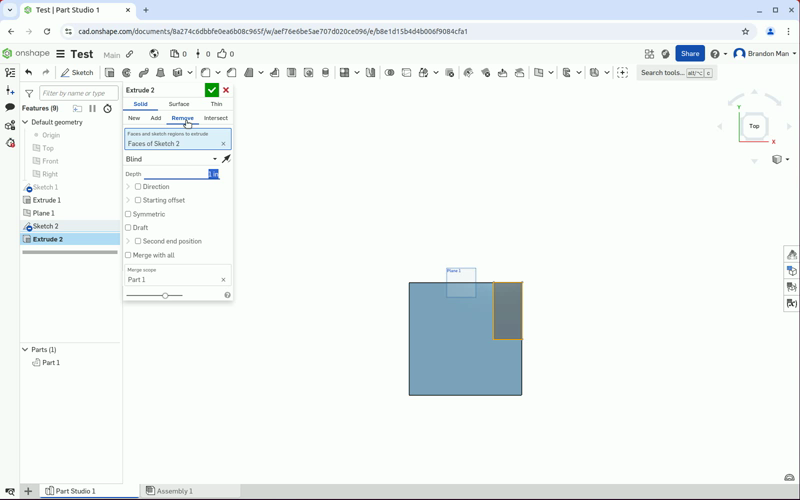
text(17.331)
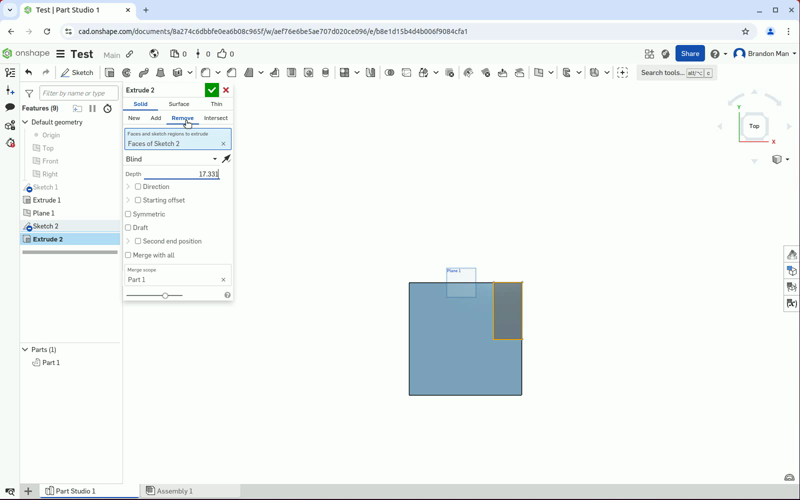
key(tab, 6)
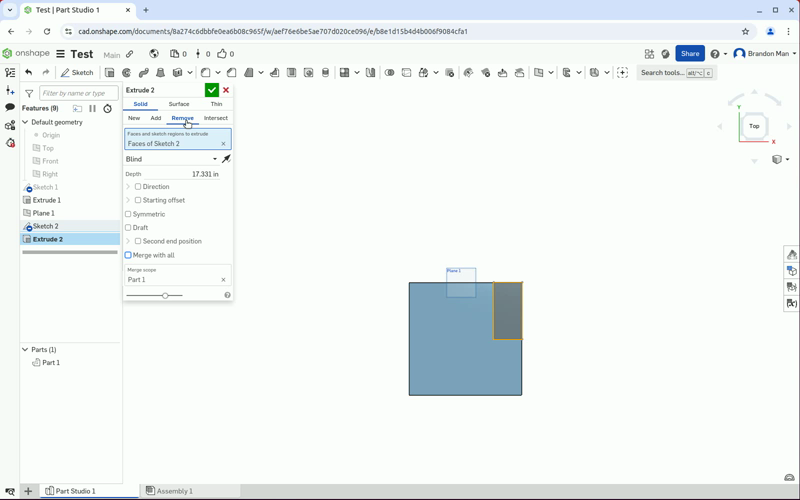
key(space)
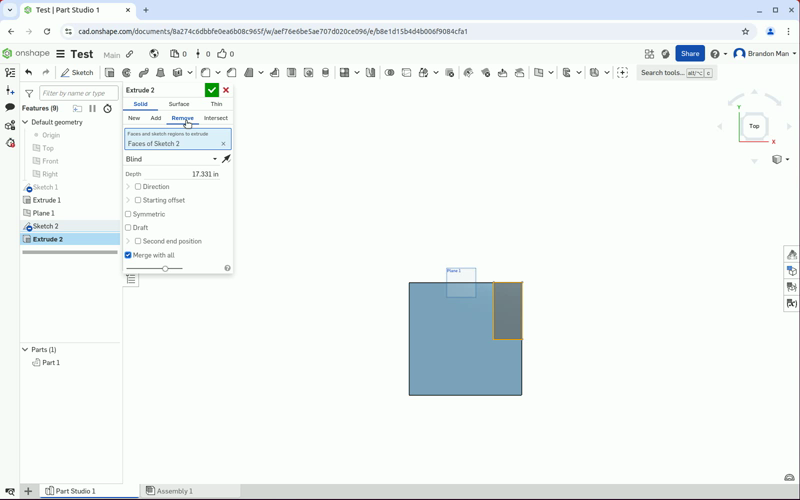
key(enter)
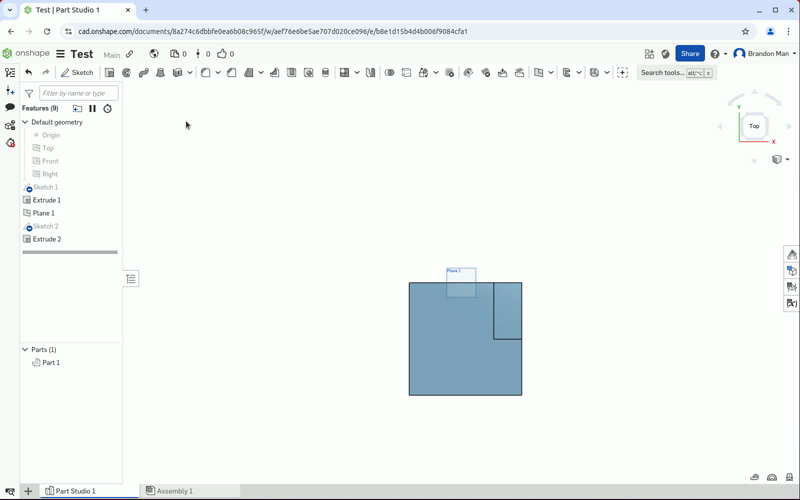
key(shift+h)
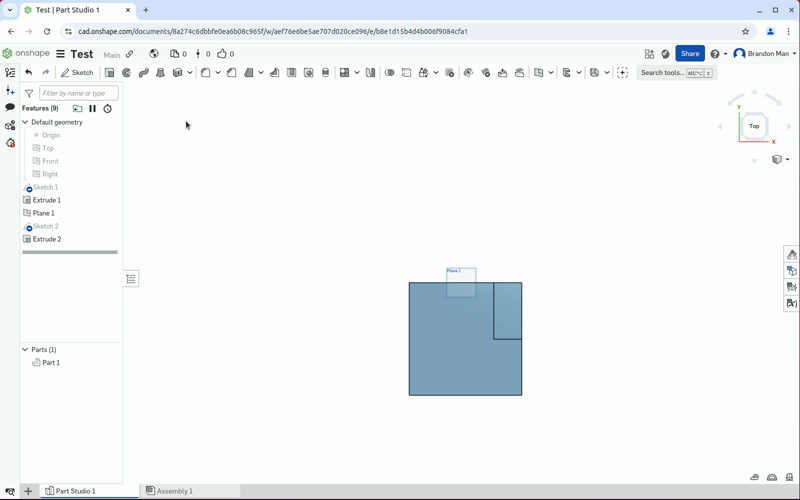
key(shift+h)
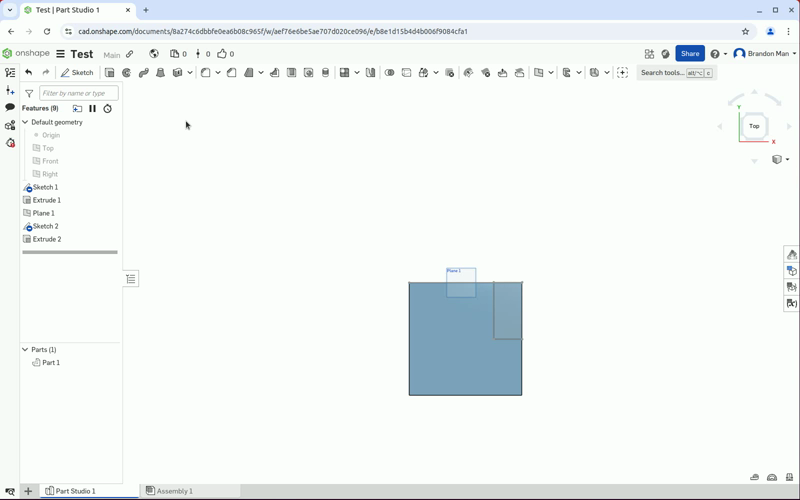
key(shift+7)
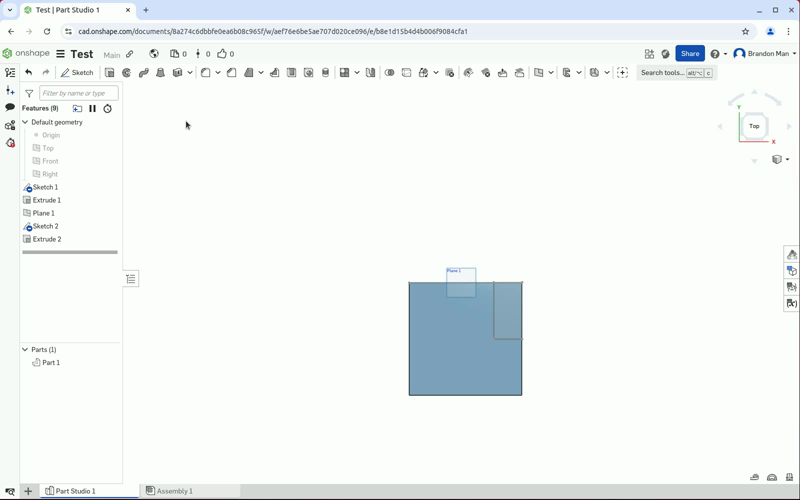
key(up, 3)
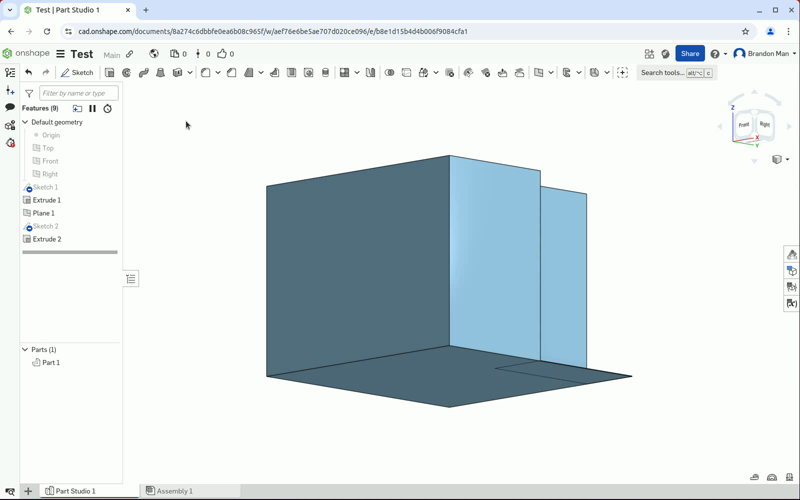
key(left, 3)
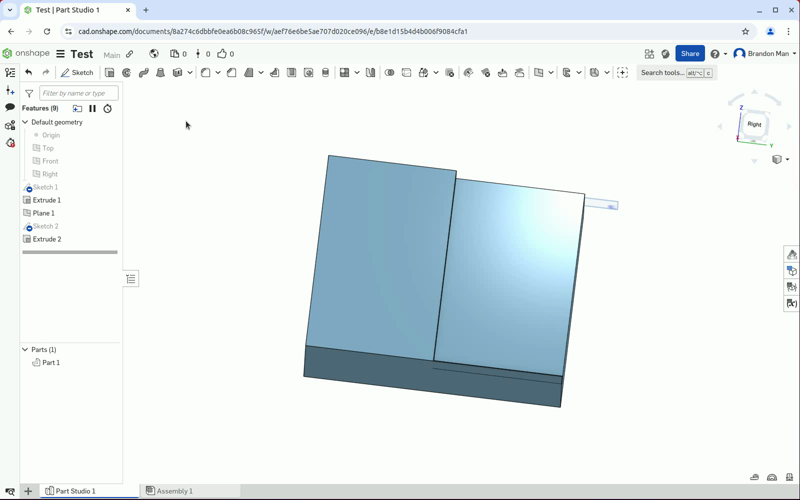
key(right, 3)
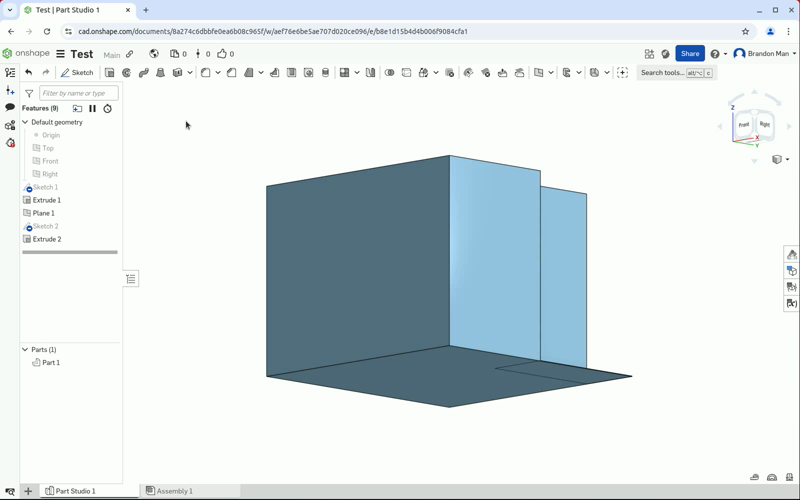
key(down, 3)
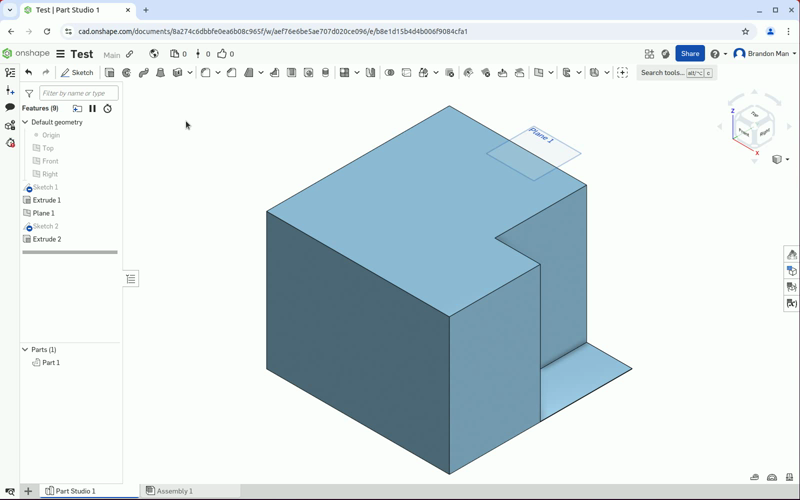
mouse_move(73, 189)
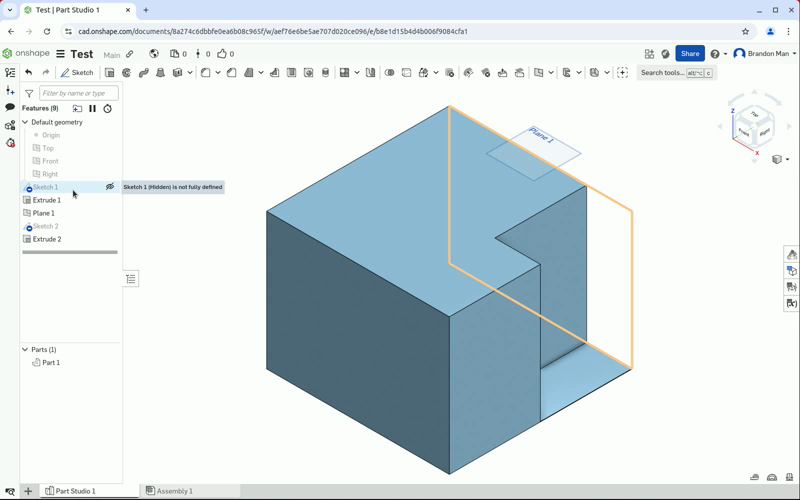
click(73, 189)